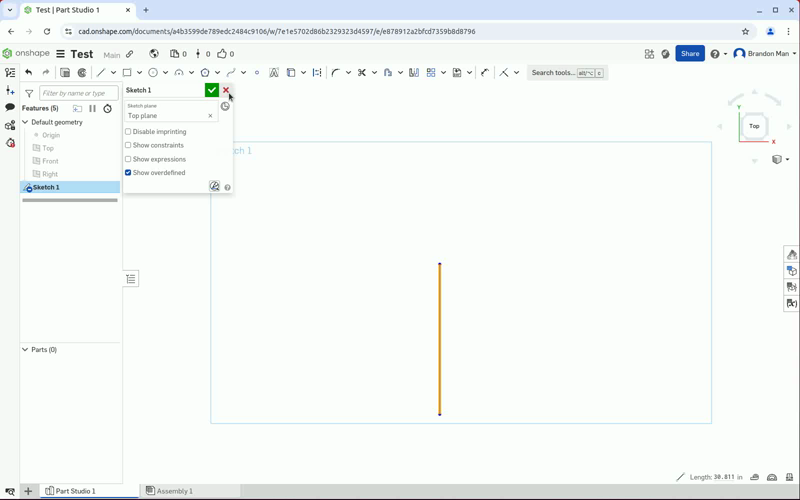
key(shift+h)
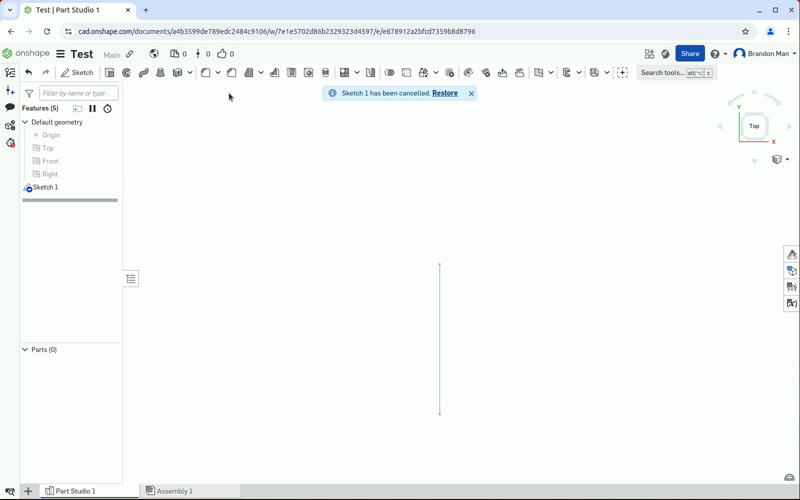
key(shift+s)
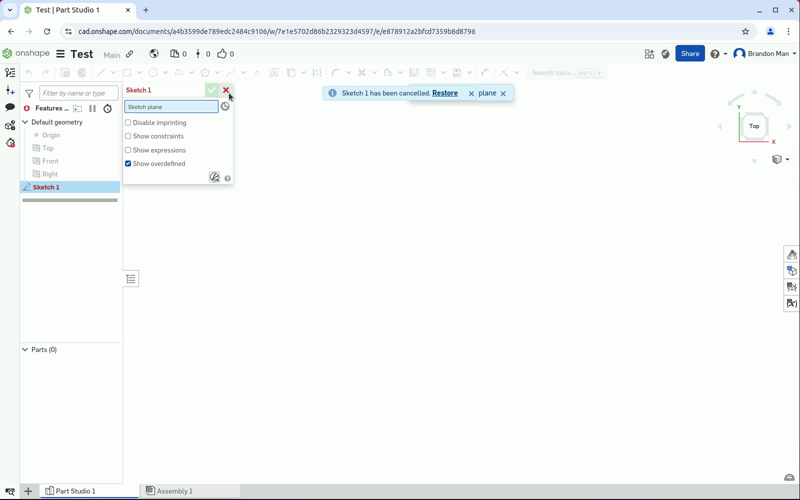
mouse_move(73, 150)
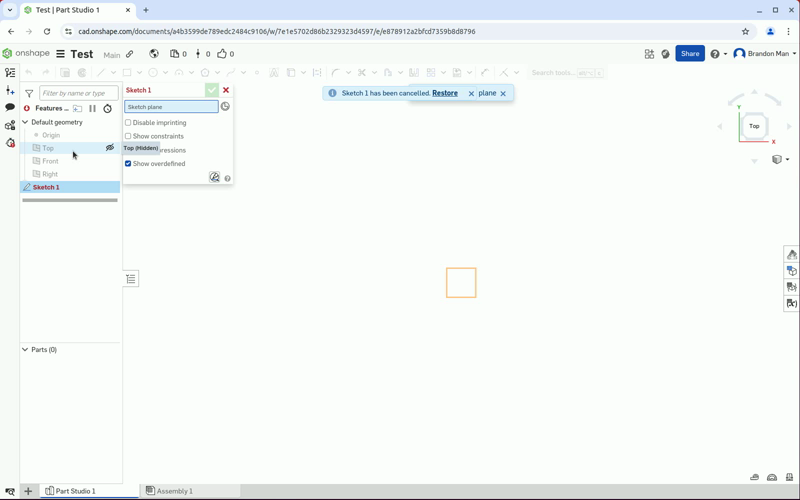
click(73, 150)
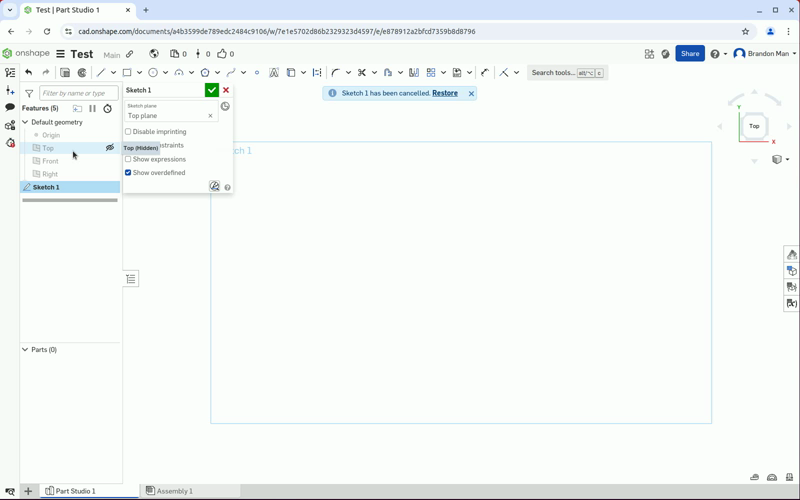
mouse_move(73, 352)
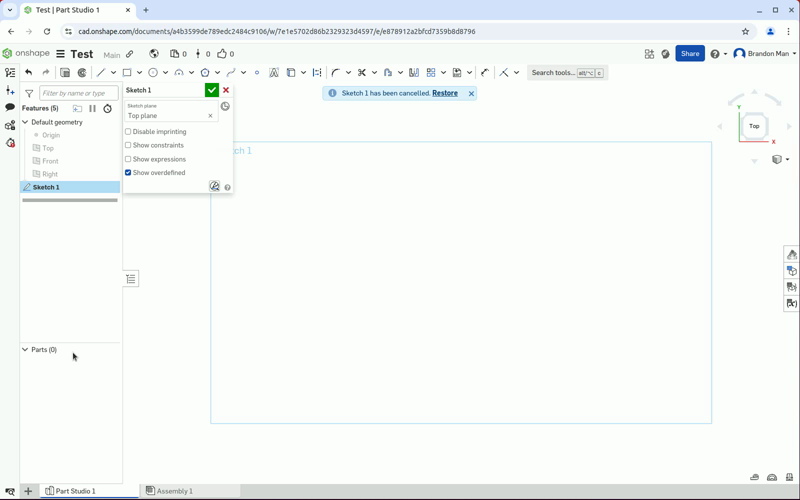
key(y)
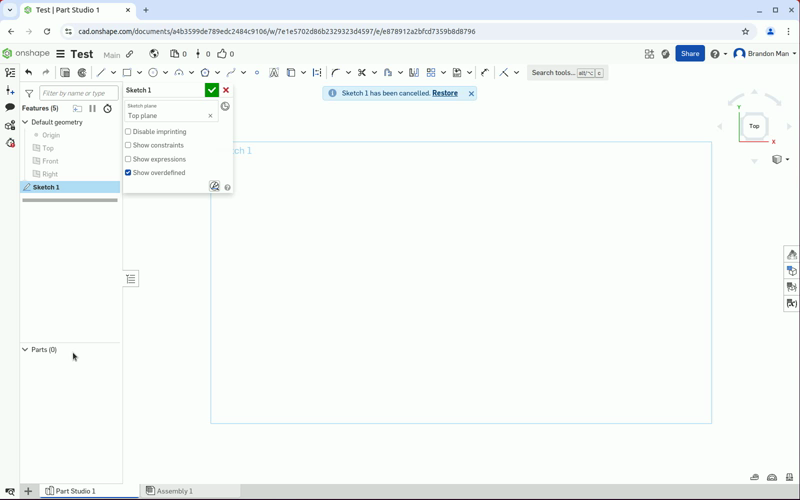
key(l)
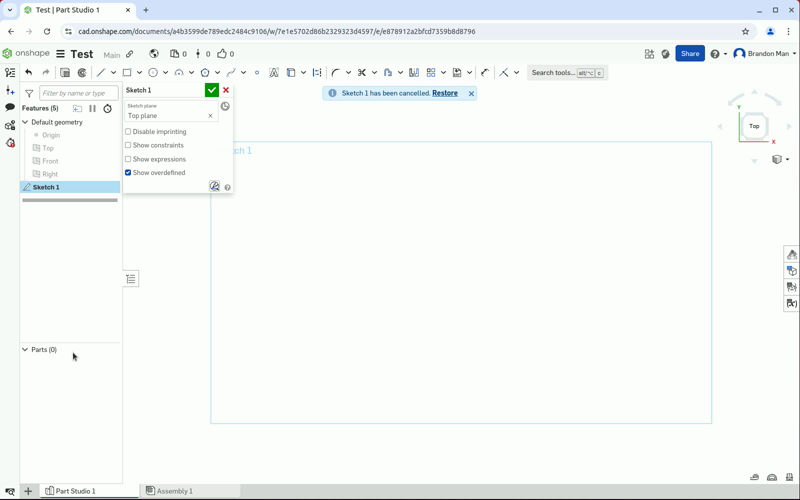
key_down(shift)
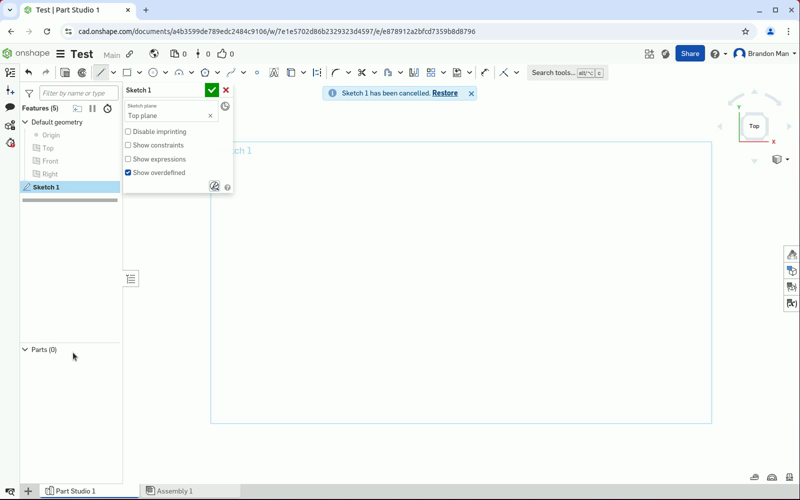
mouse_move(370, 362)
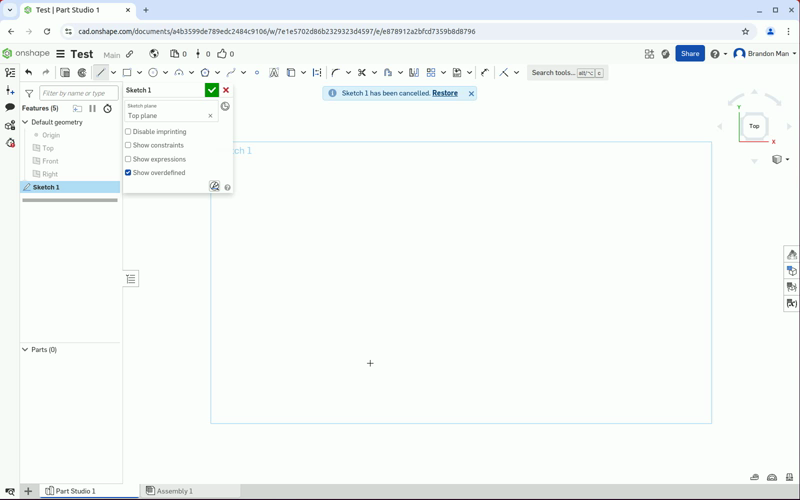
click(370, 362)
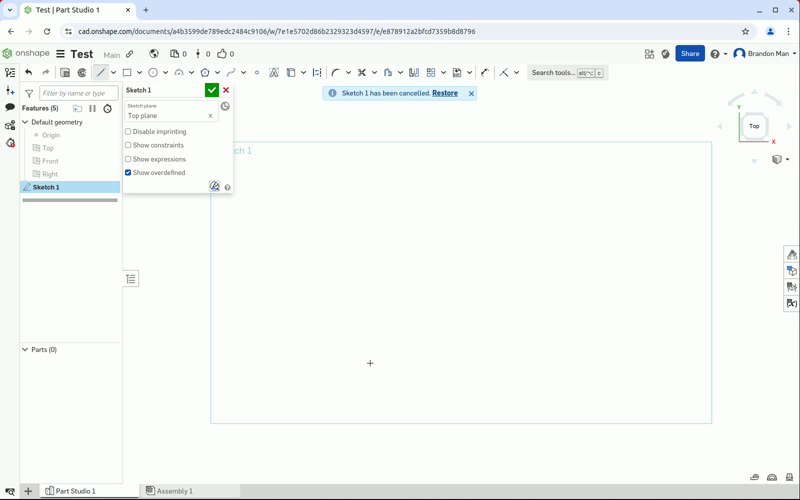
key_up(shift)
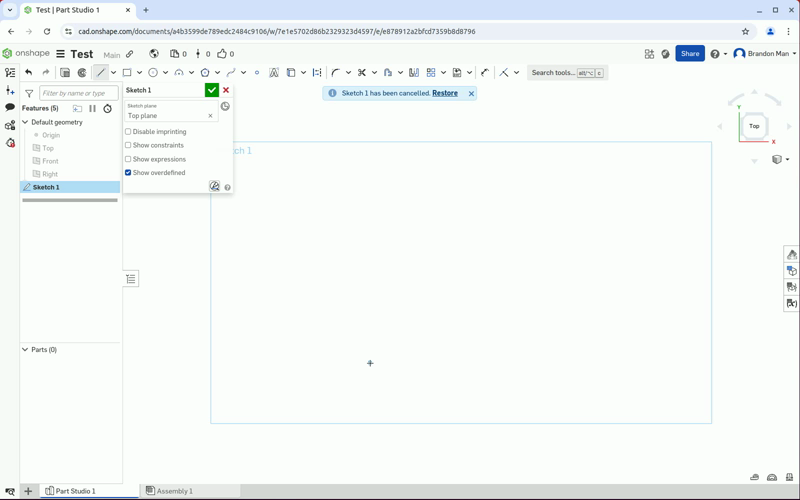
key_down(shift)
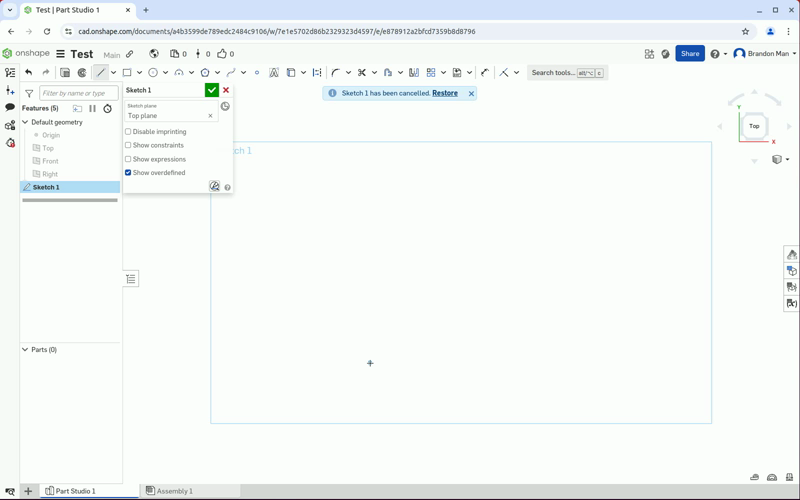
mouse_move(532, 362)
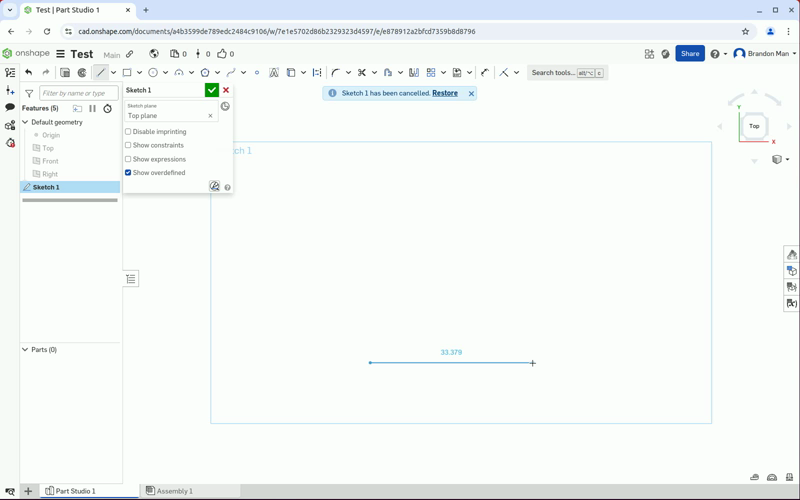
click(532, 362)
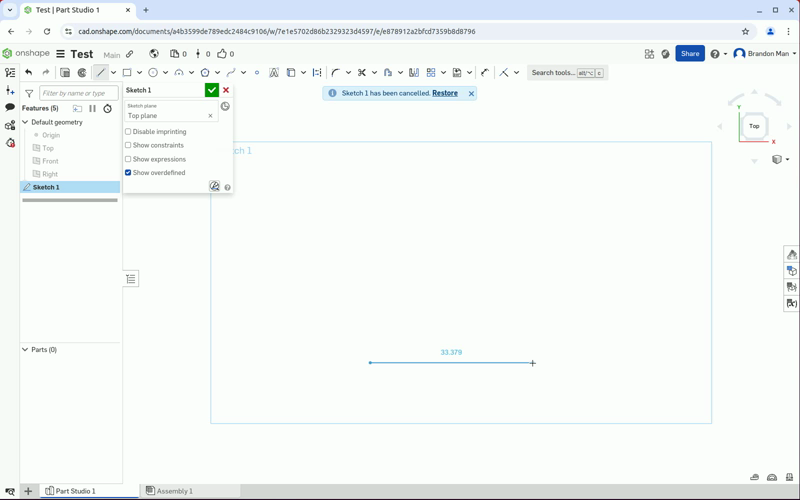
key_up(shift)
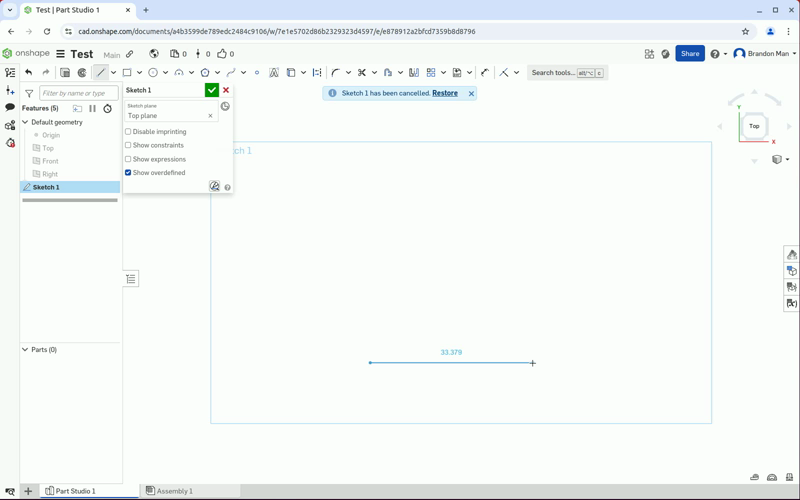
key_down(shift)
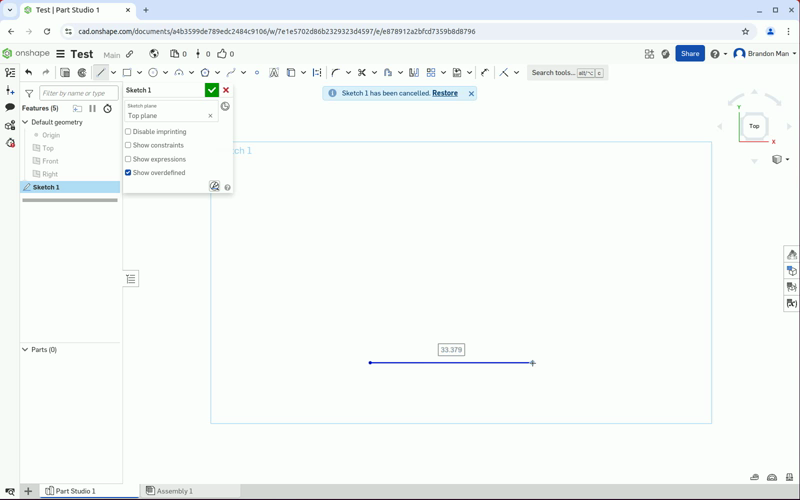
mouse_move(532, 213)
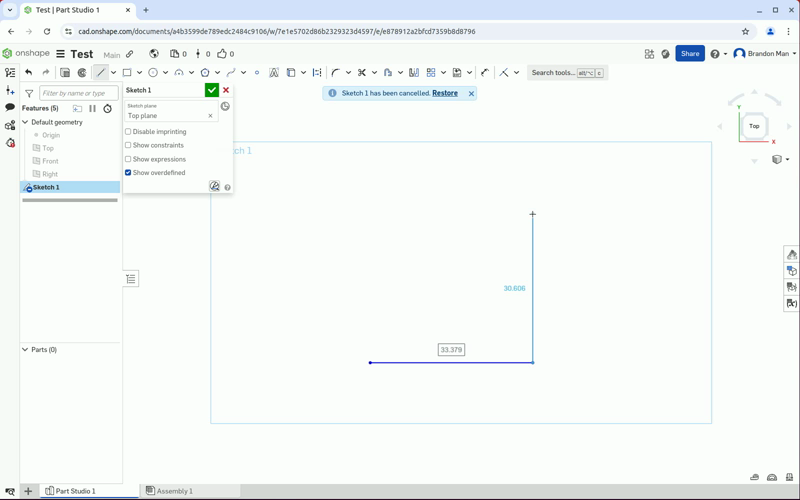
click(532, 213)
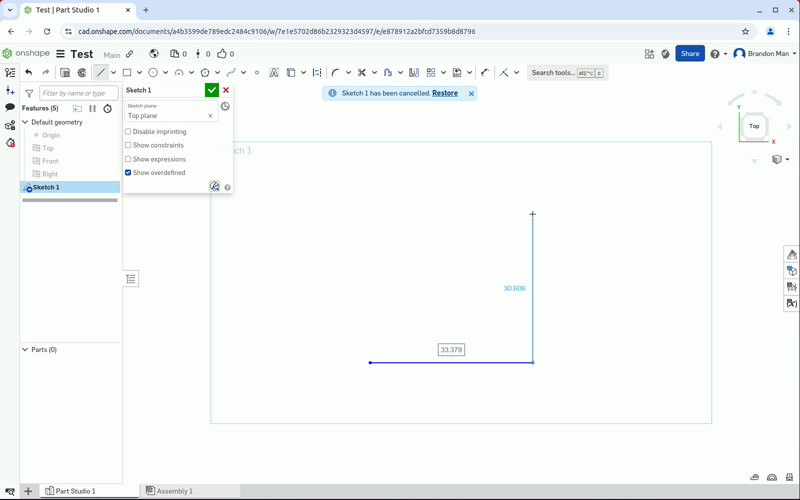
key_up(shift)
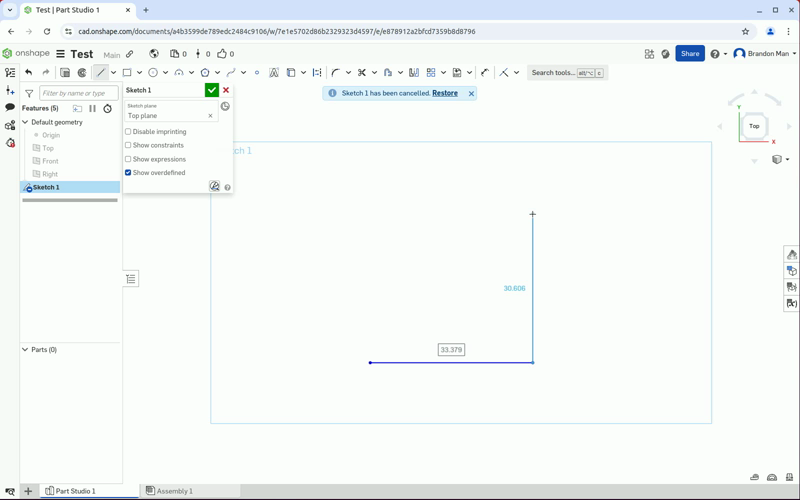
key_down(shift)
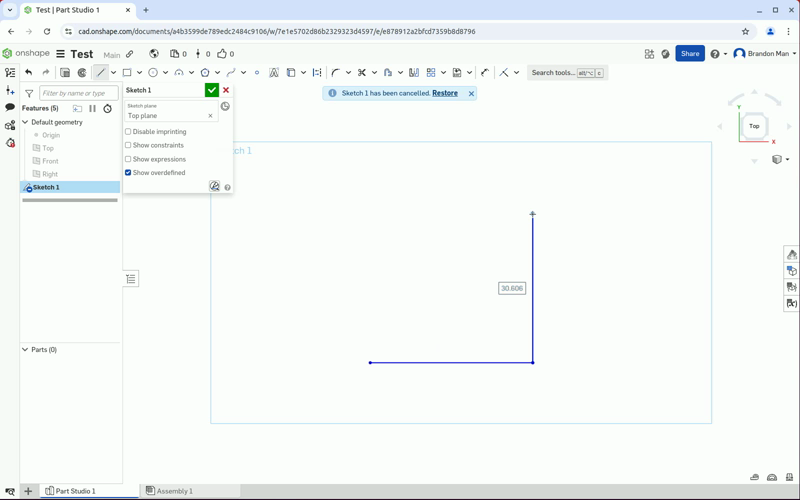
mouse_move(370, 213)
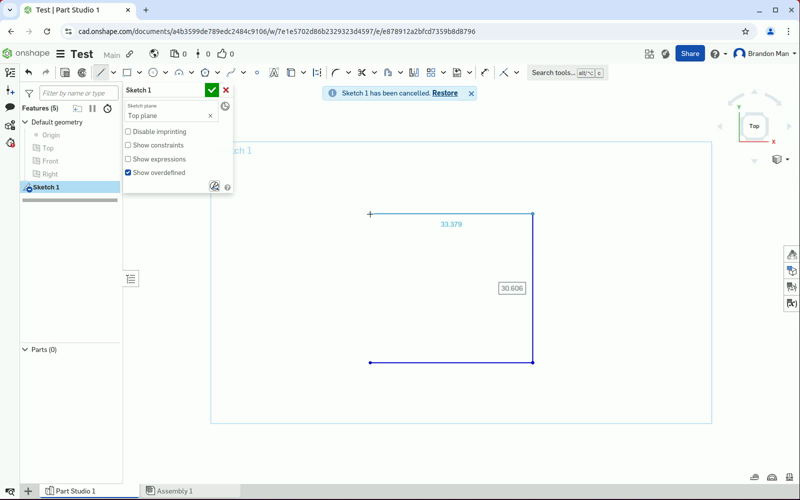
click(370, 213)
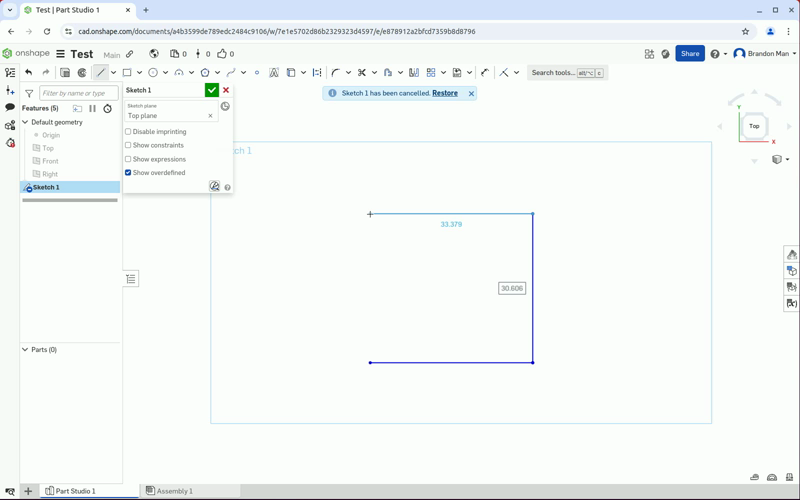
key_up(shift)
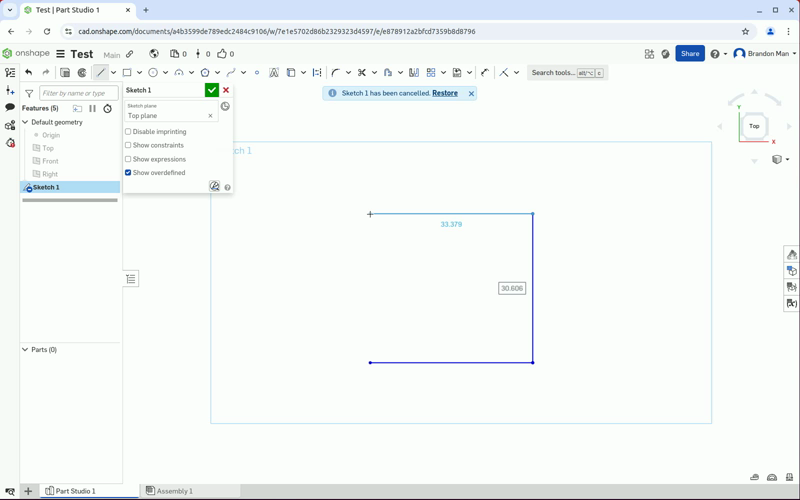
key_down(shift)
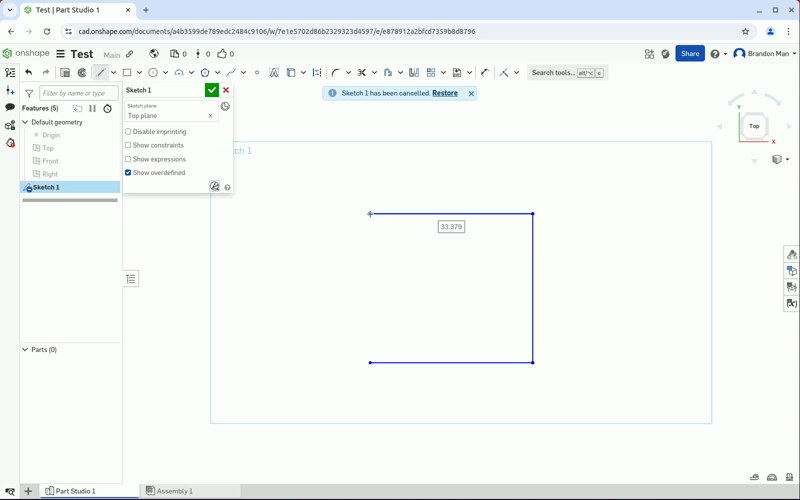
mouse_move(370, 362)
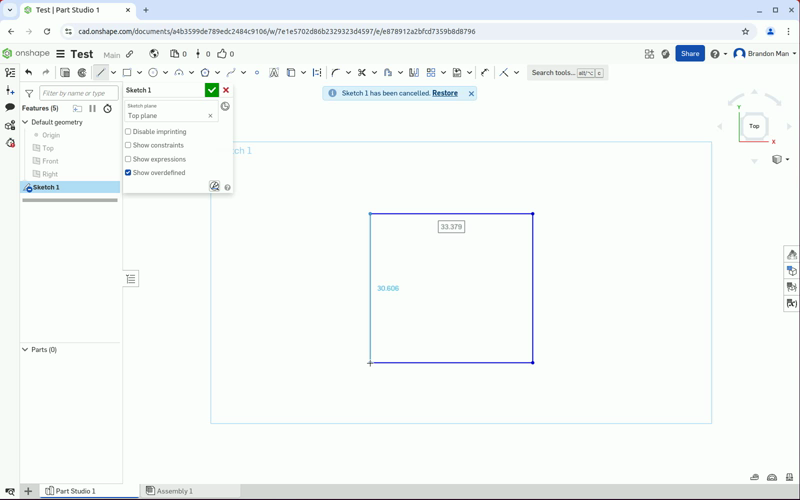
key_up(shift)
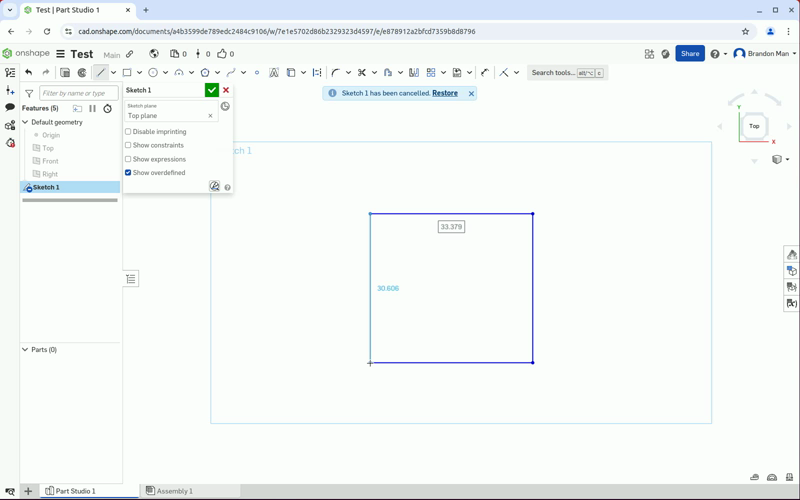
click(370, 362)
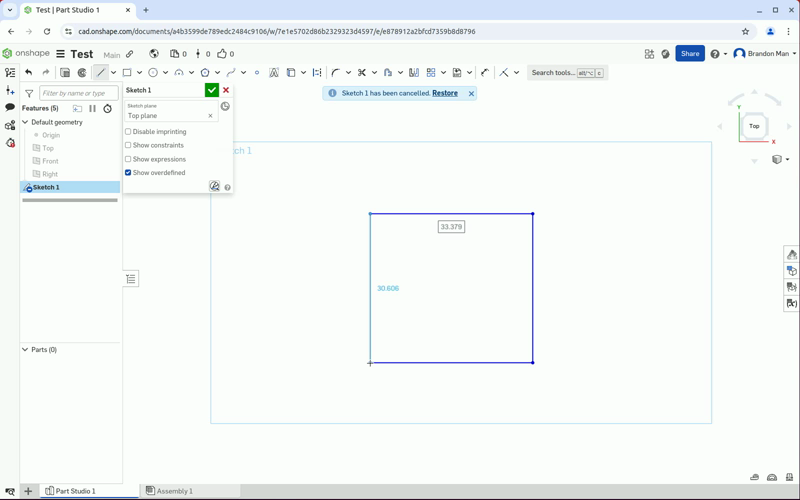
key(esc)
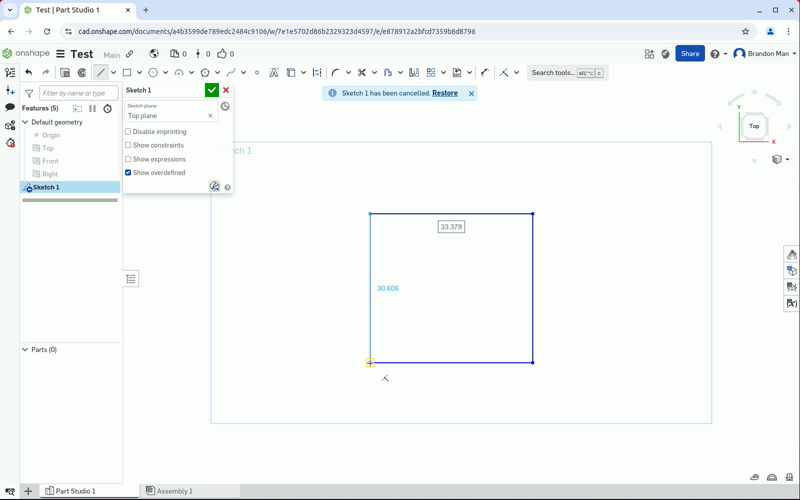
mouse_move(446, 255)
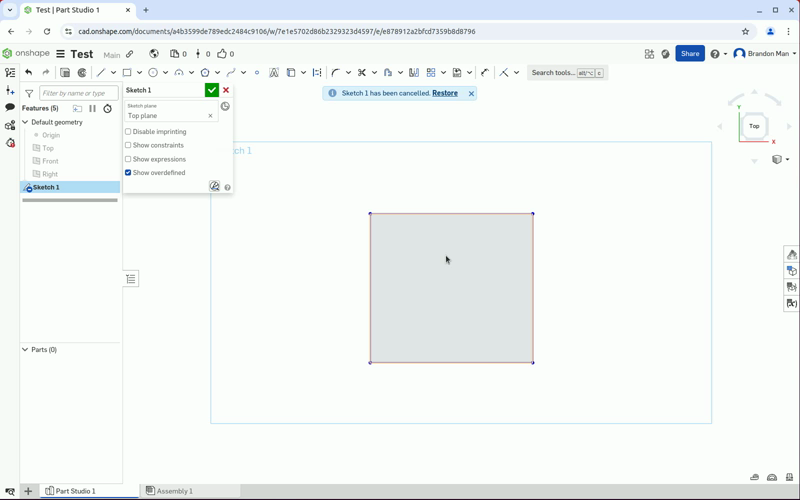
click(446, 255)
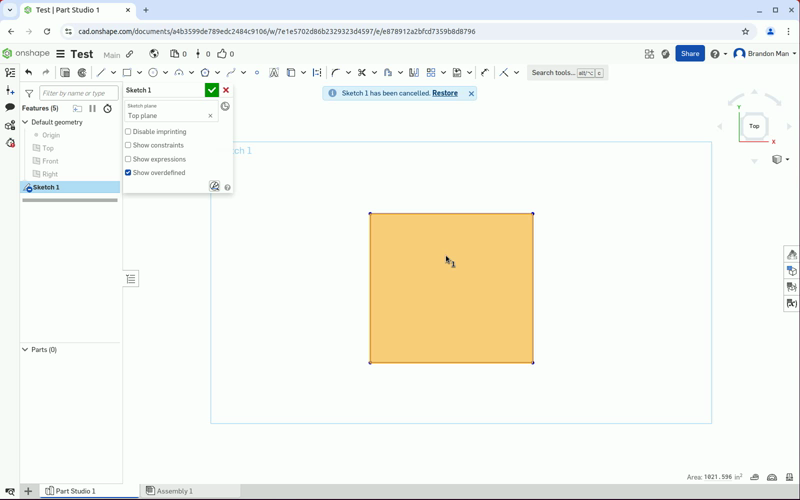
mouse_move(73, 352)
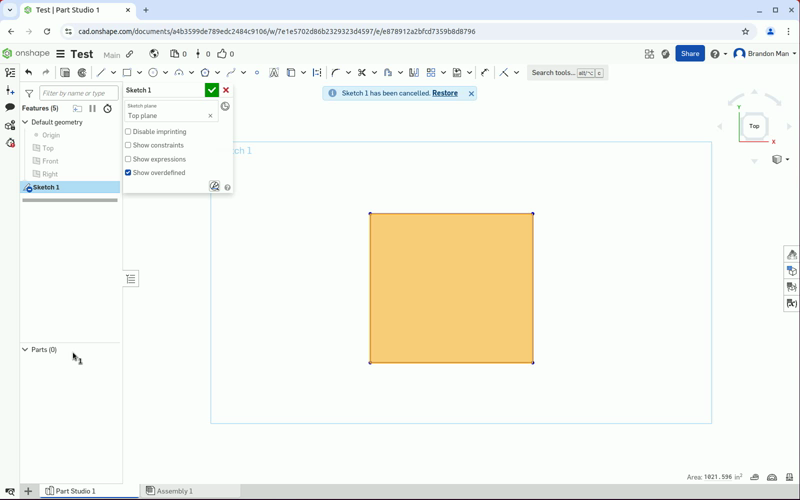
key(shift+y)
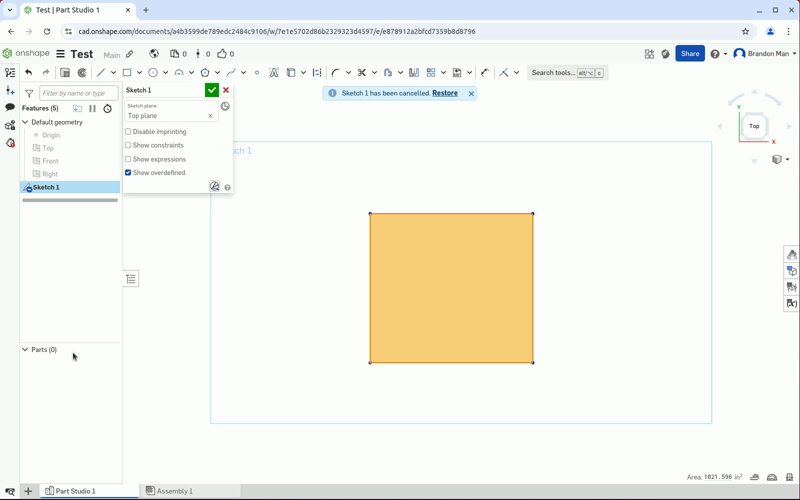
key(shift+e)
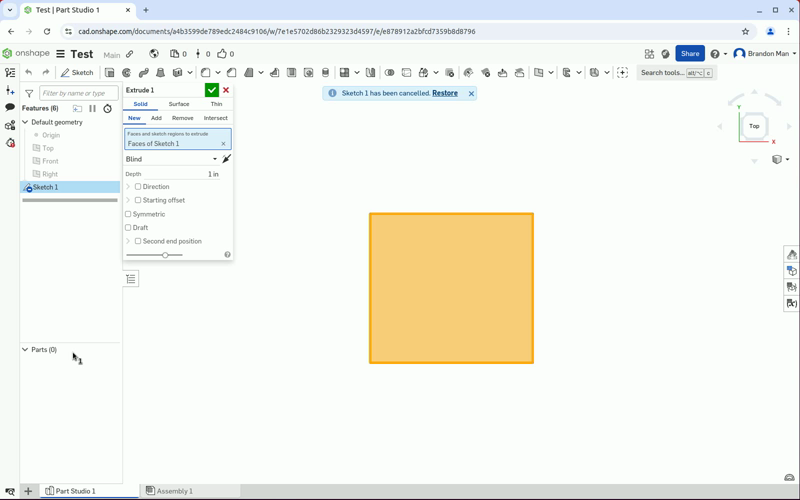
mouse_move(143, 106)
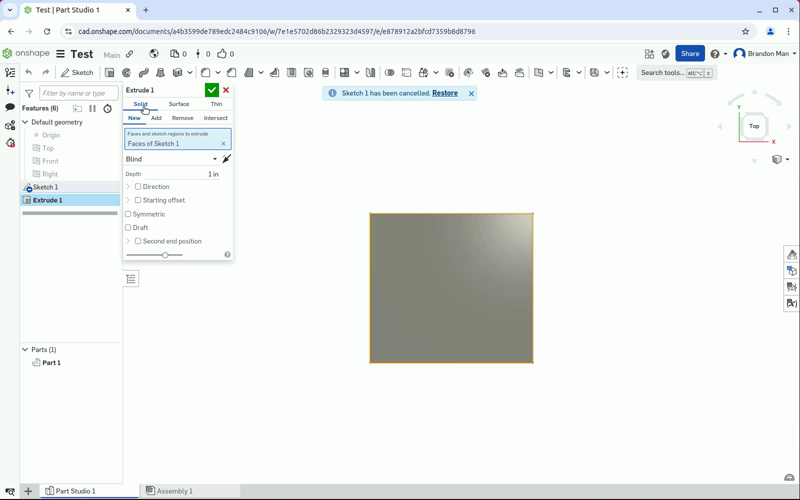
click(143, 106)
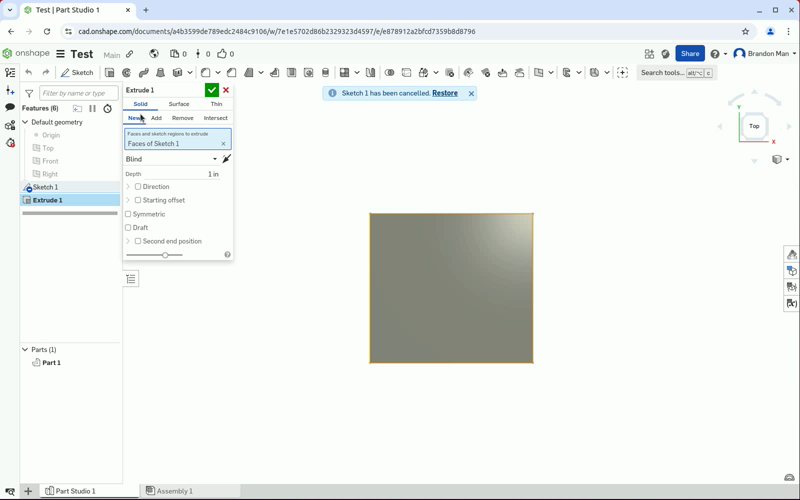
mouse_move(137, 120)
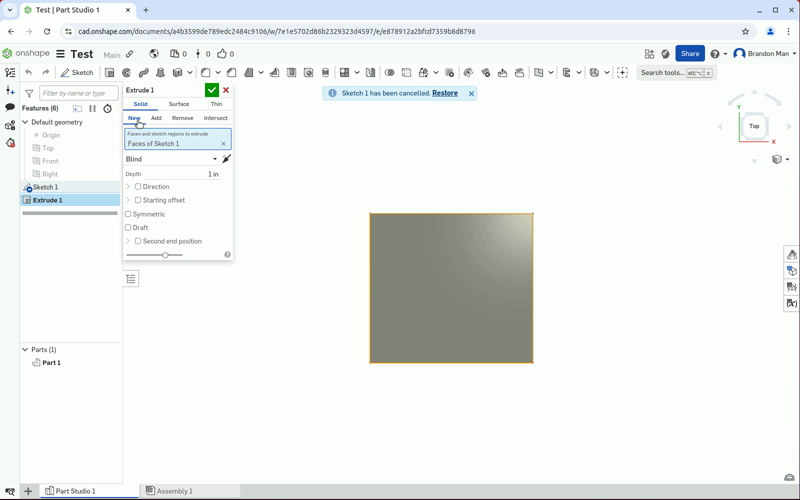
click(137, 120)
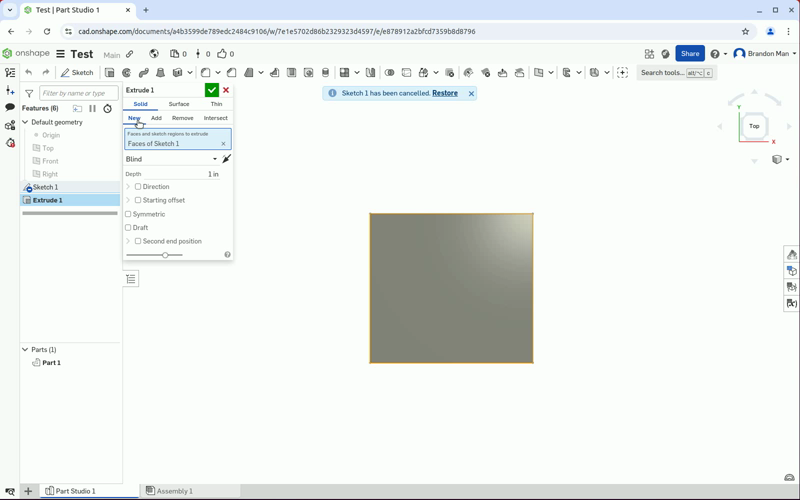
key(tab, 4)
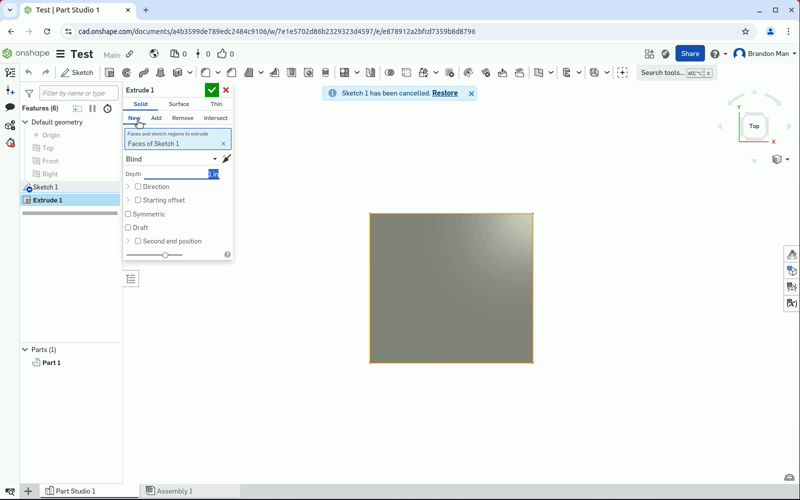
text(23.108)
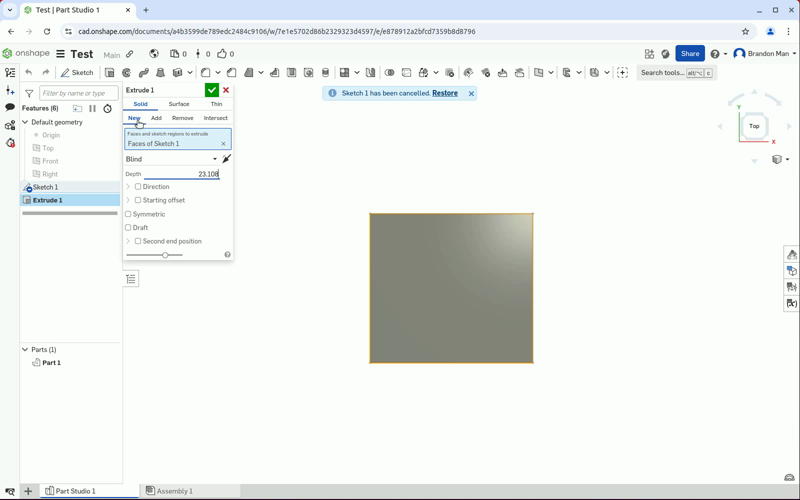
key(enter)
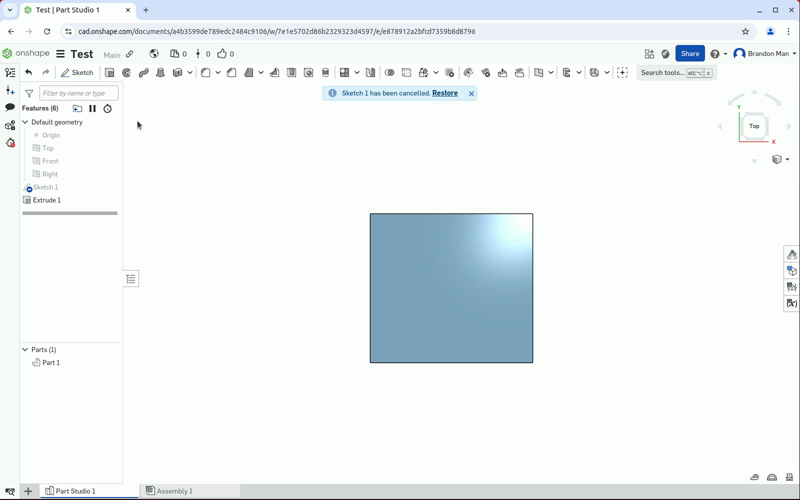
key(shift+h)
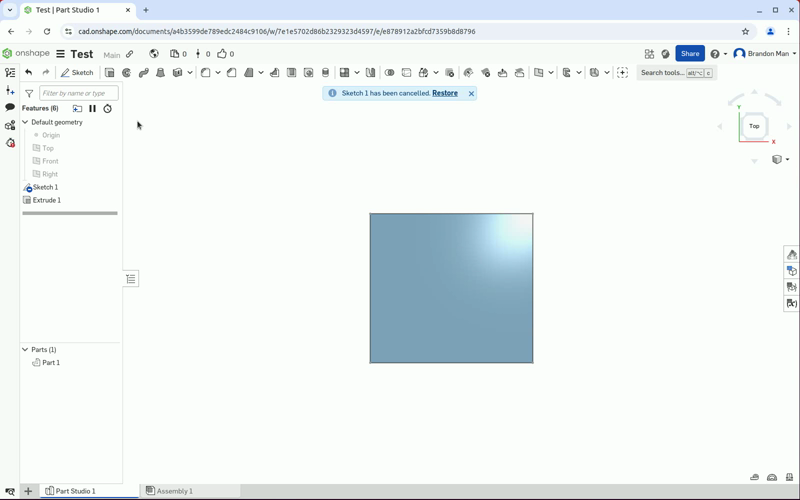
key(shift+h)
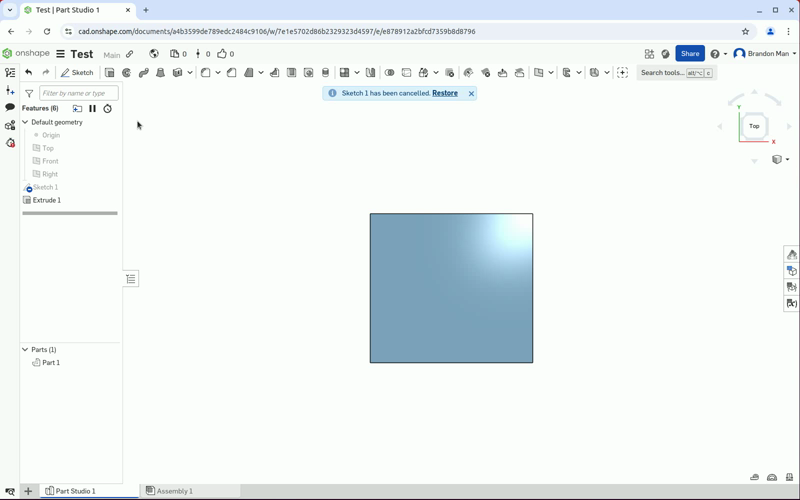
mouse_move(73, 189)
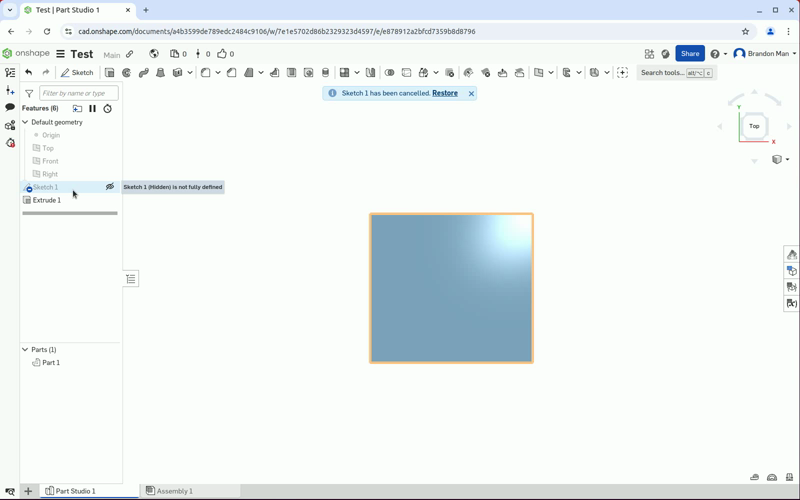
click(73, 189)
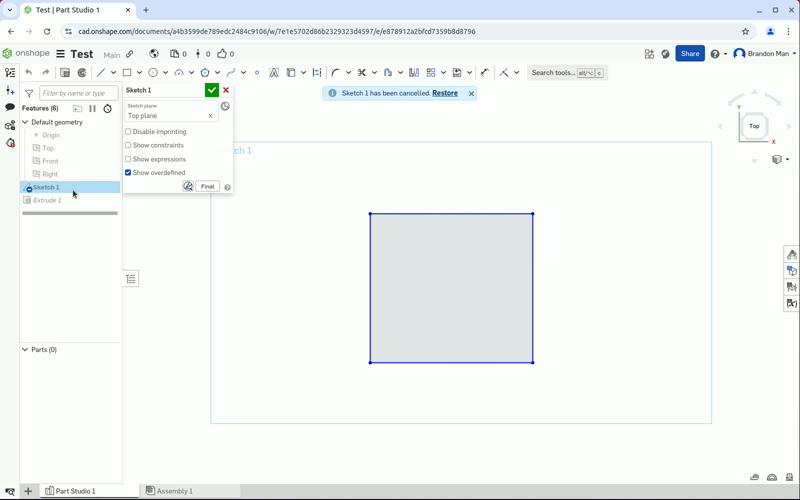
mouse_move(229, 92)
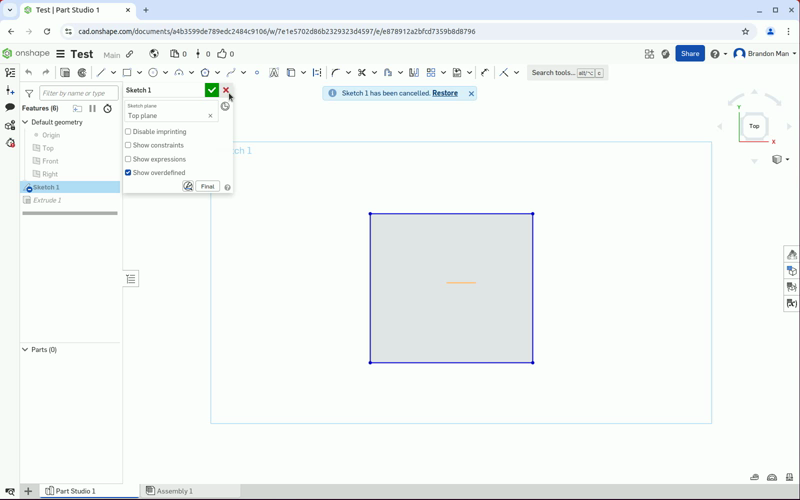
click(229, 92)
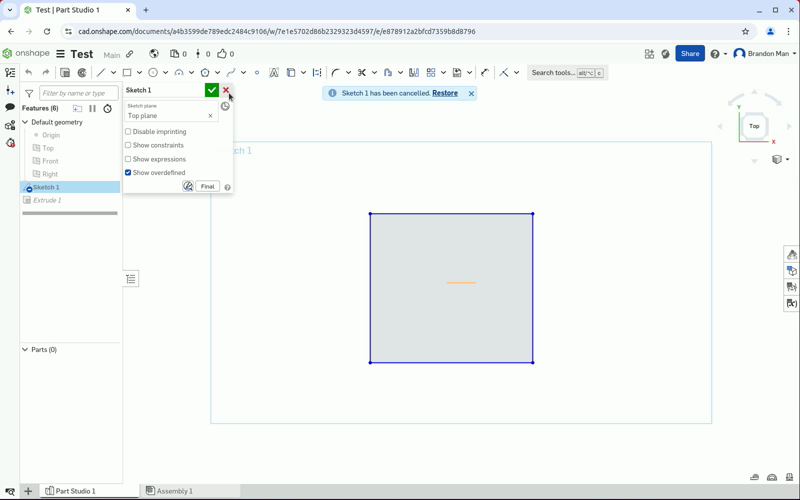
key(shift+s)
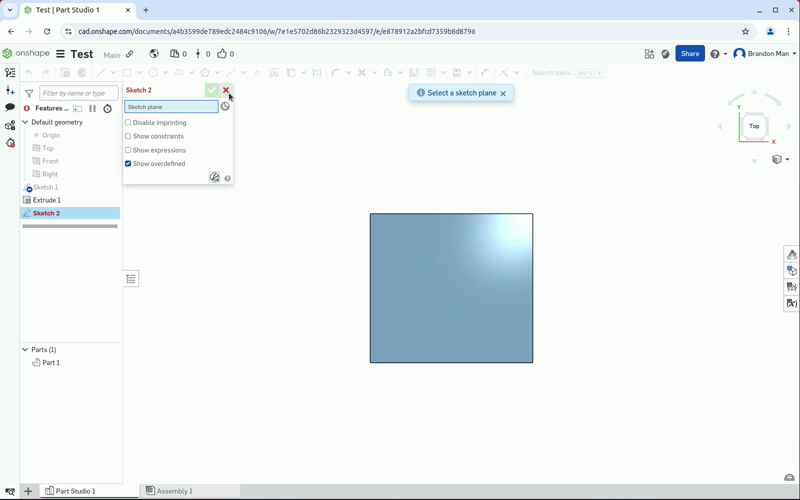
mouse_move(73, 150)
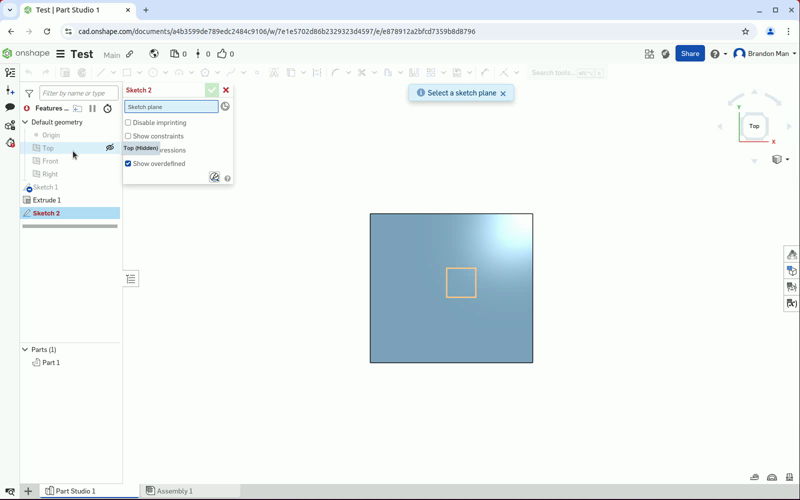
click(73, 150)
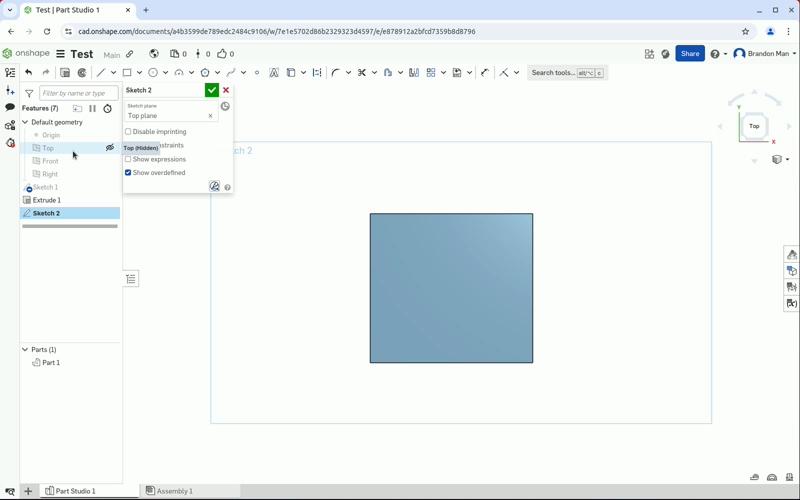
mouse_move(73, 352)
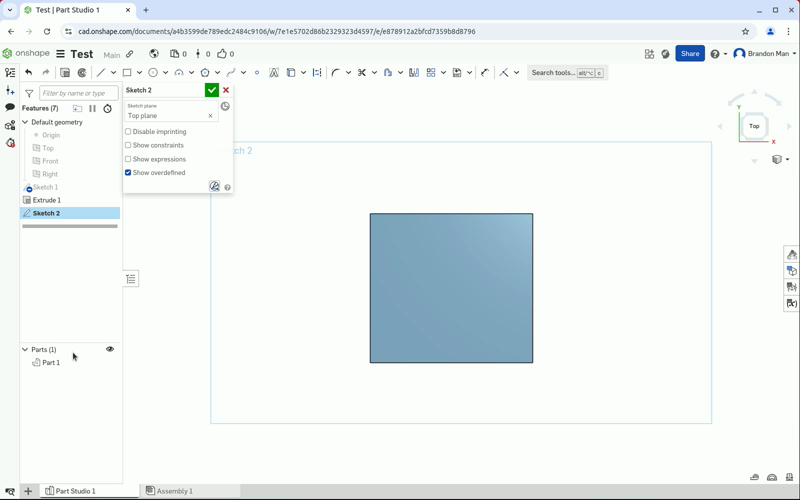
key(y)
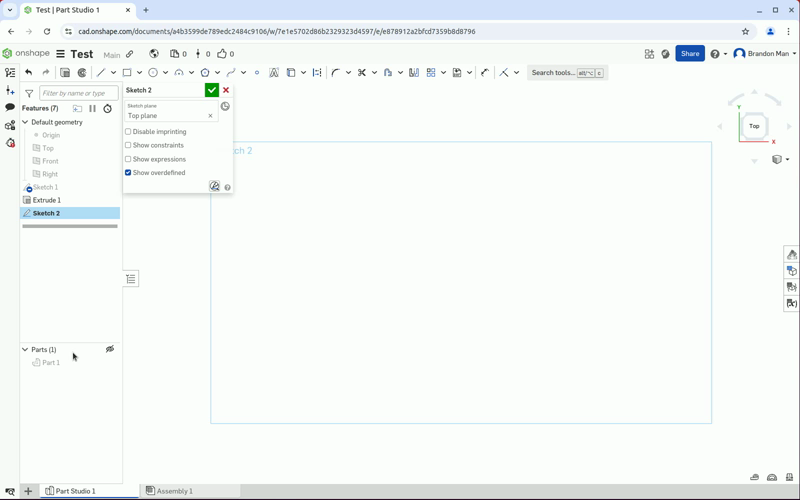
key(l)
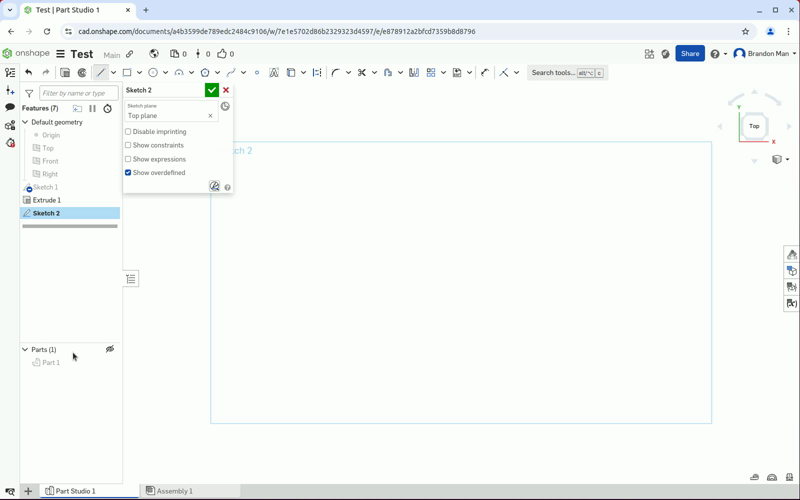
key_down(shift)
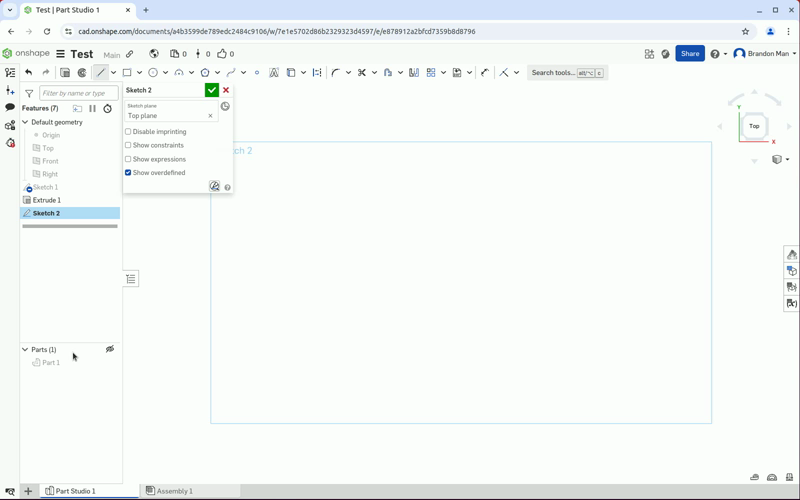
mouse_move(370, 362)
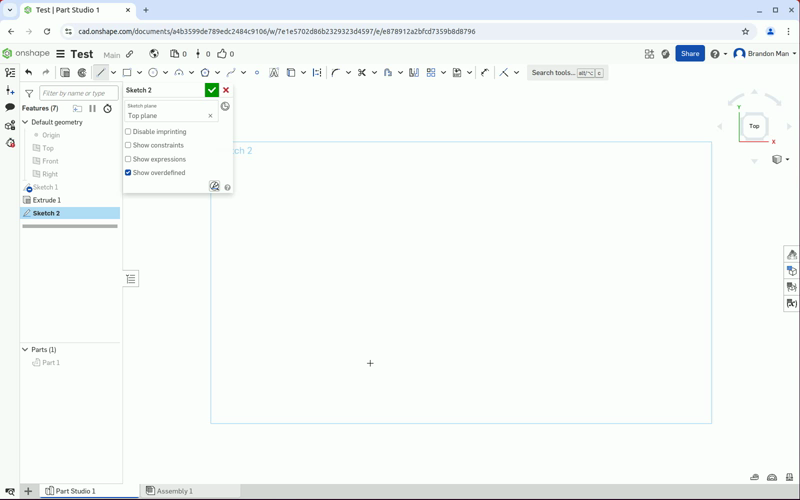
click(370, 362)
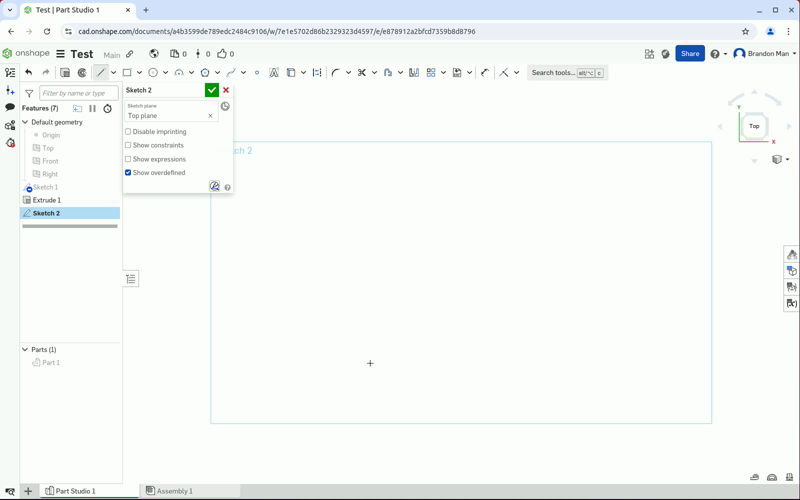
key_up(shift)
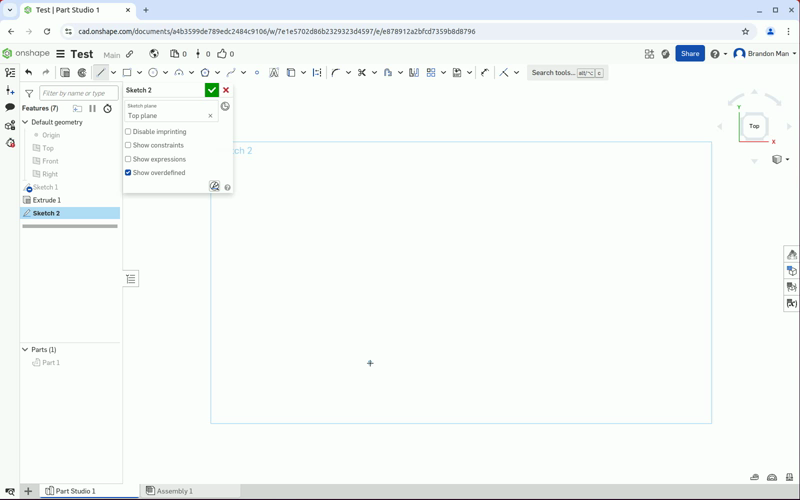
key_down(shift)
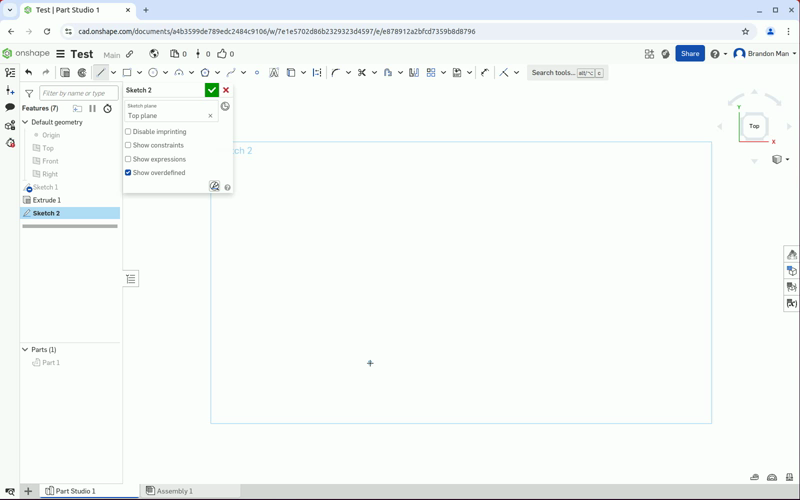
mouse_move(532, 362)
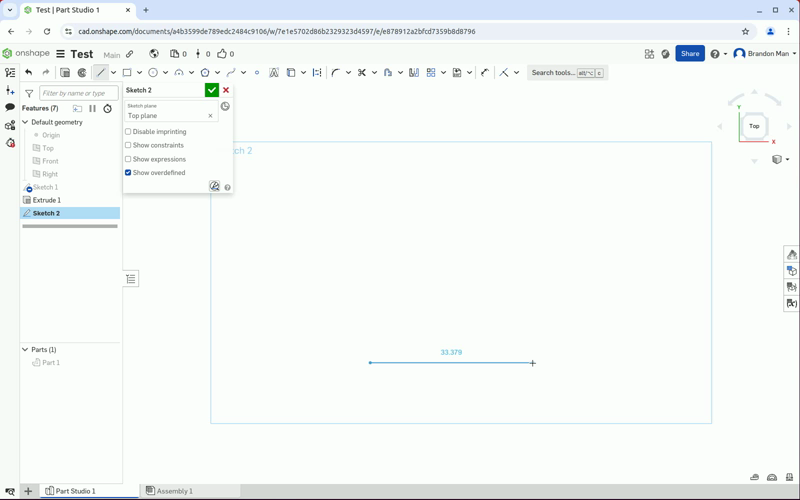
click(532, 362)
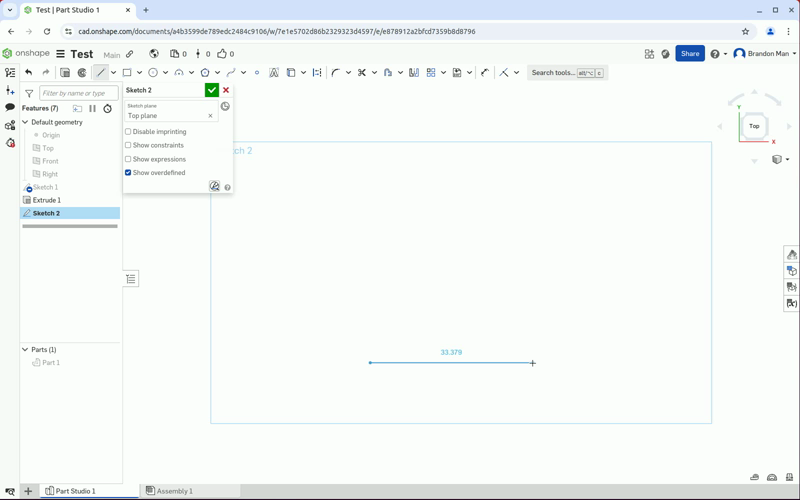
key_up(shift)
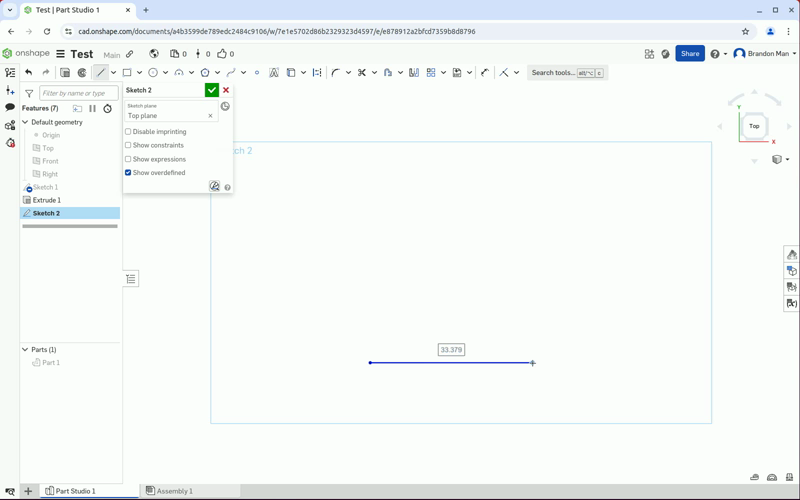
key_down(shift)
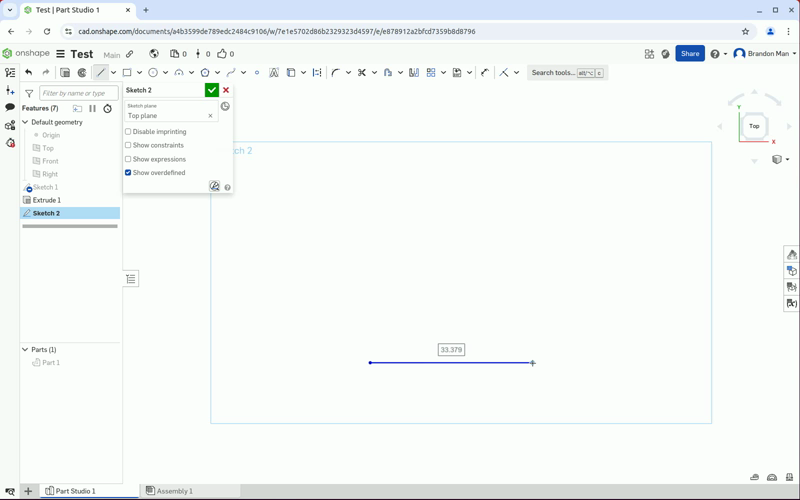
mouse_move(532, 213)
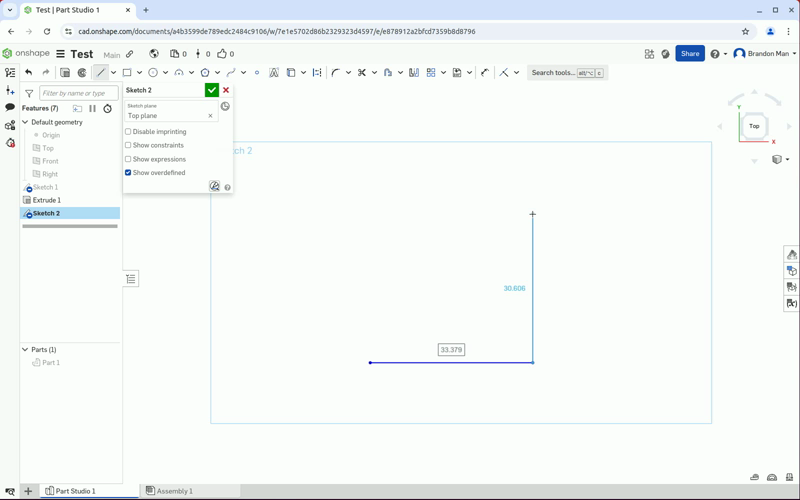
click(532, 213)
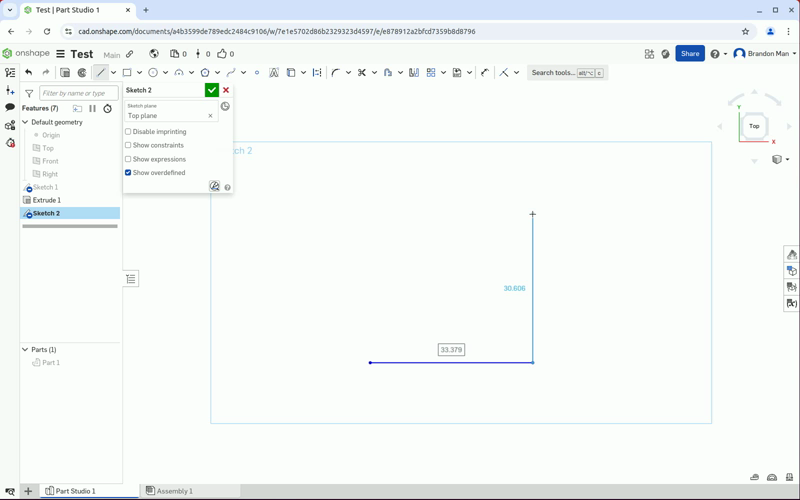
key_up(shift)
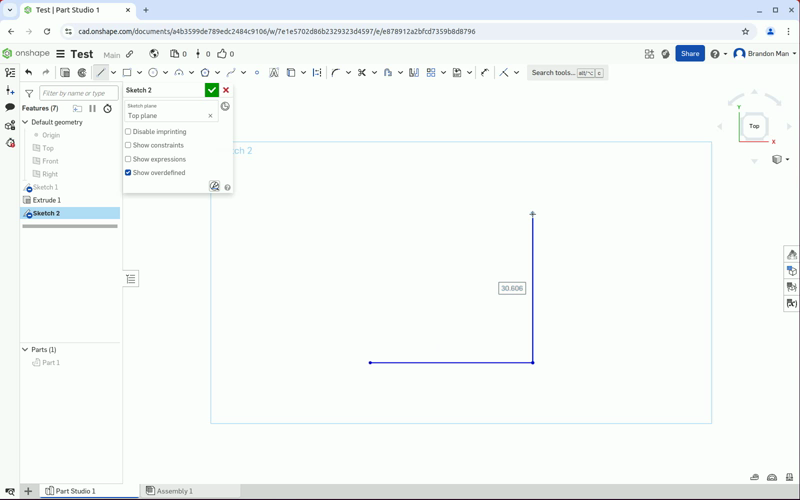
key_down(shift)
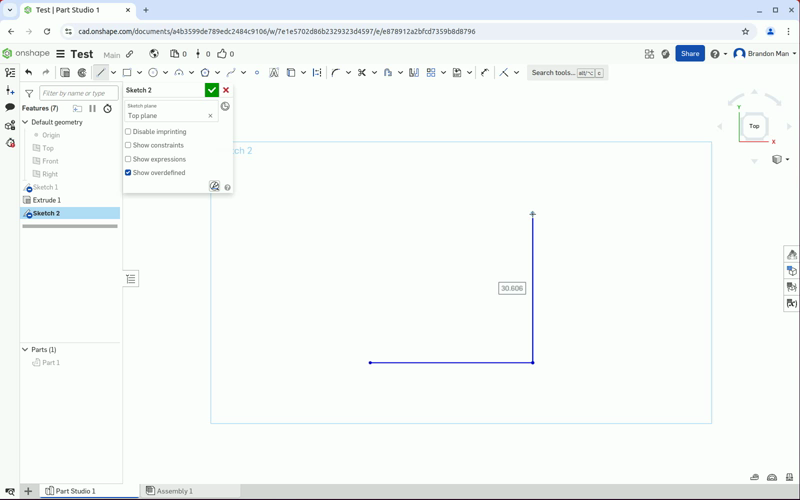
mouse_move(370, 213)
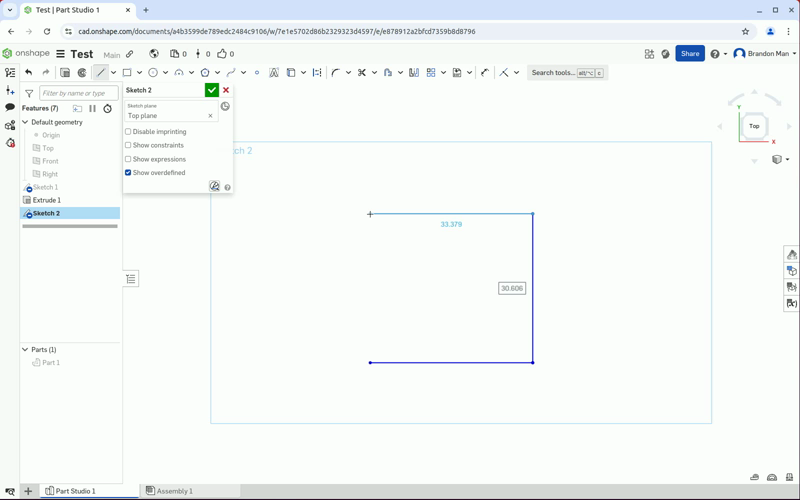
click(370, 213)
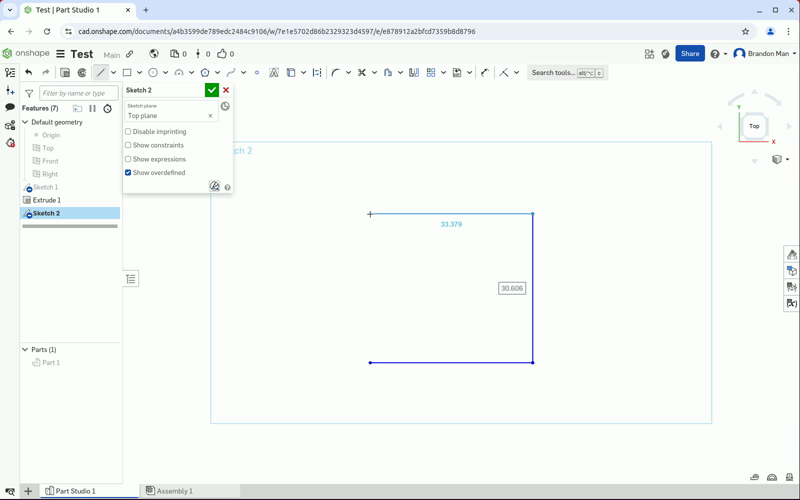
key_up(shift)
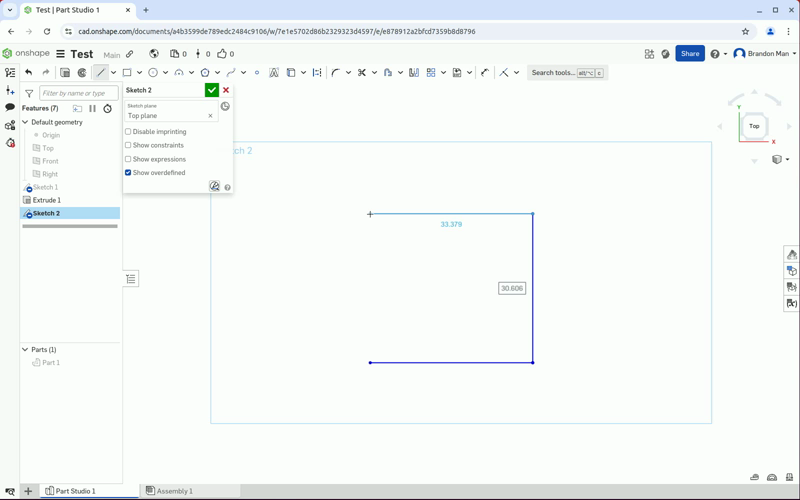
key_down(shift)
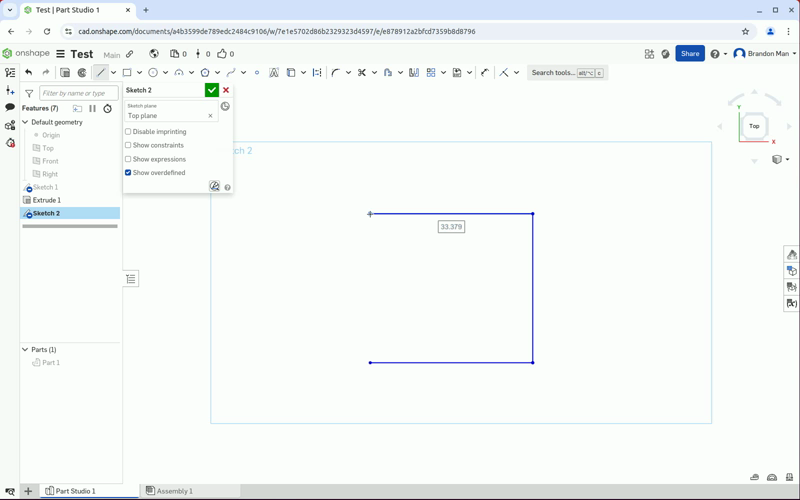
mouse_move(370, 362)
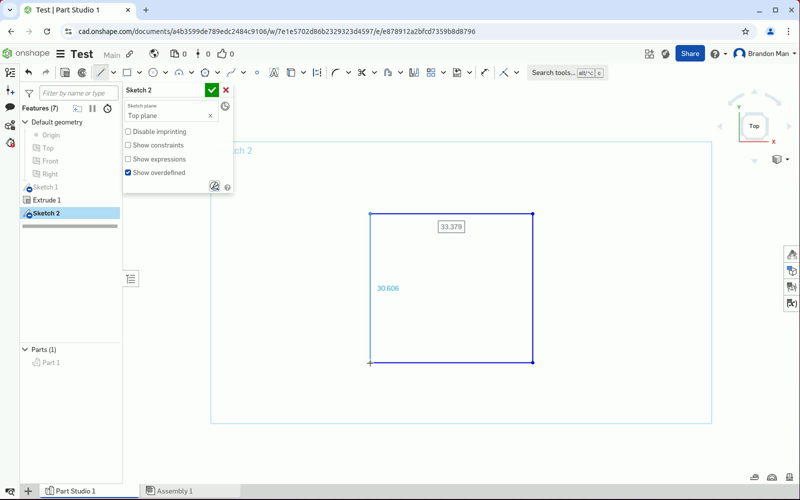
key_up(shift)
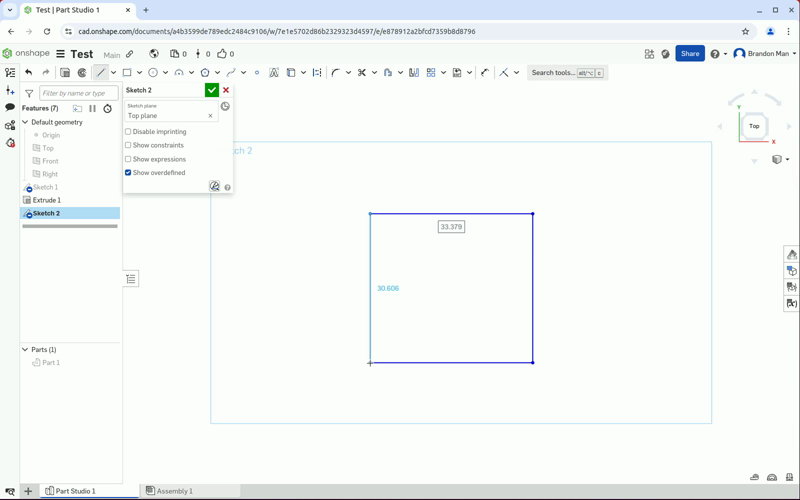
click(370, 362)
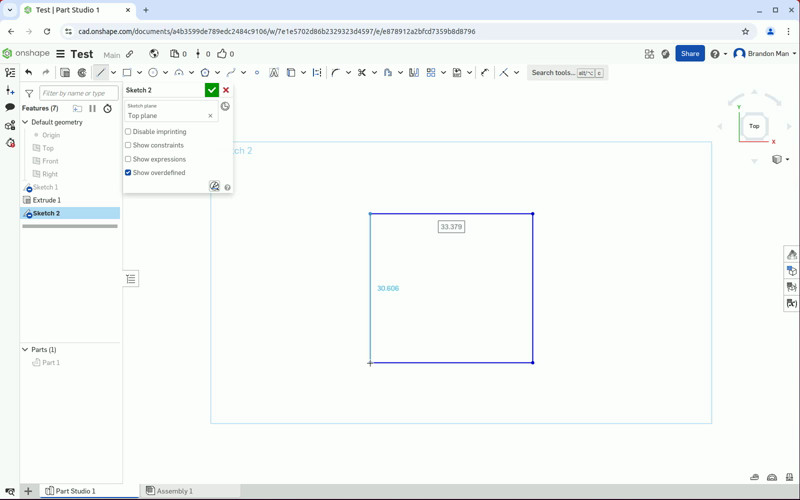
key(esc)
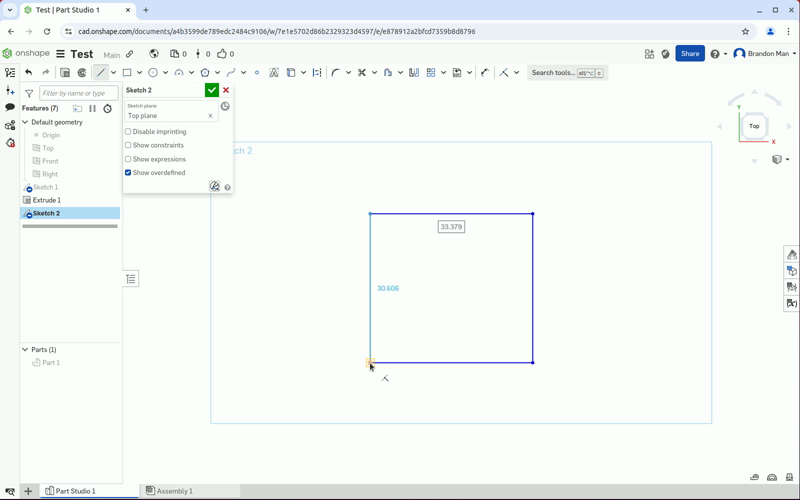
mouse_move(481, 338)
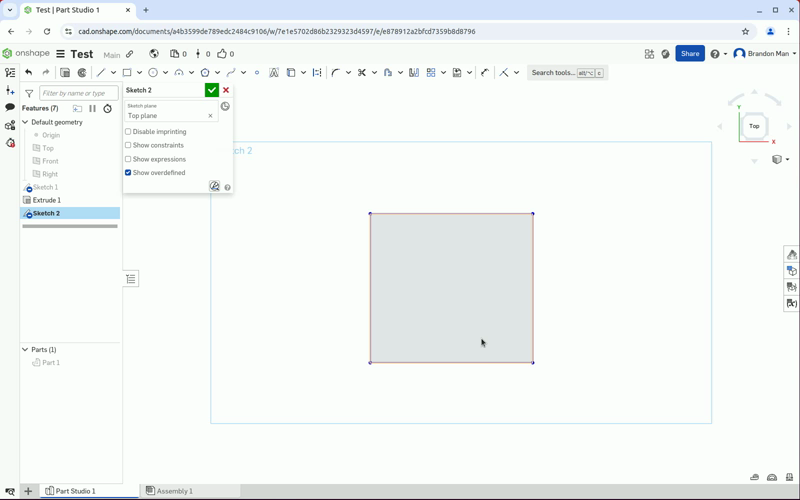
click(481, 338)
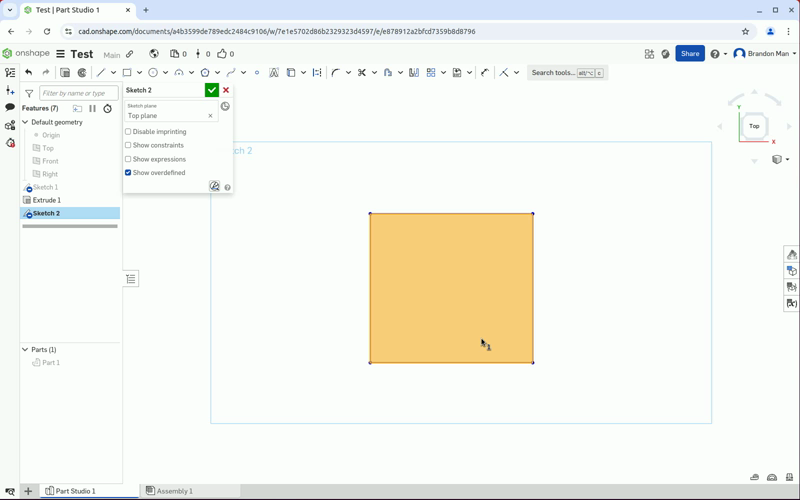
mouse_move(73, 352)
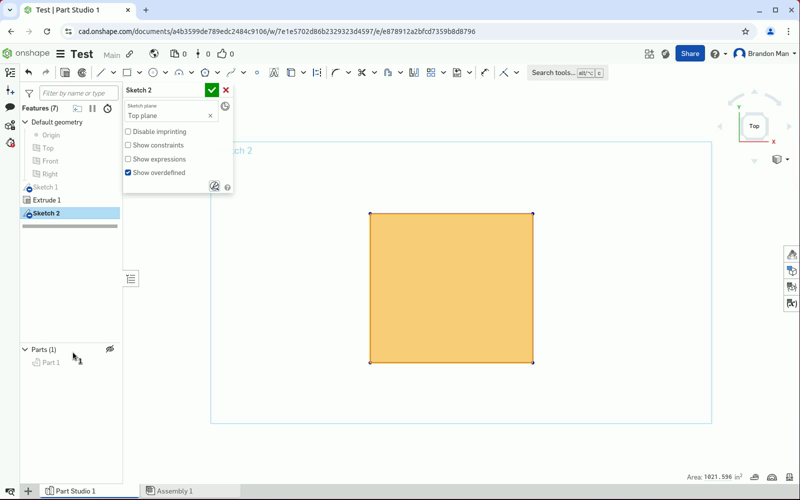
key(shift+y)
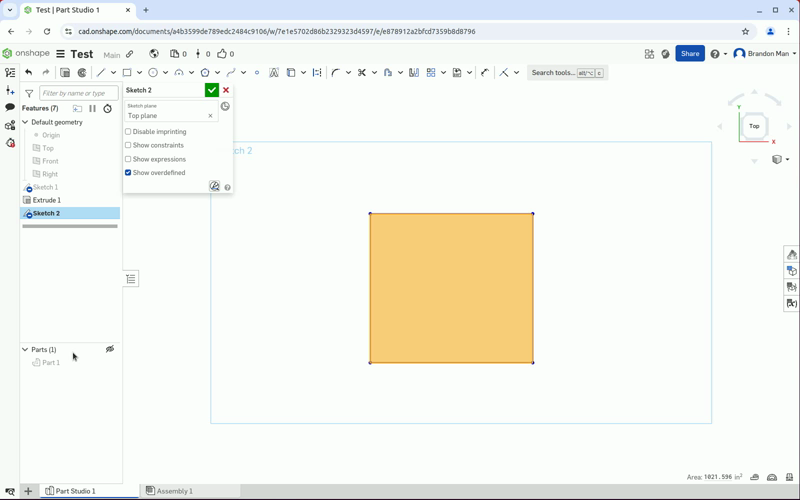
key(shift+e)
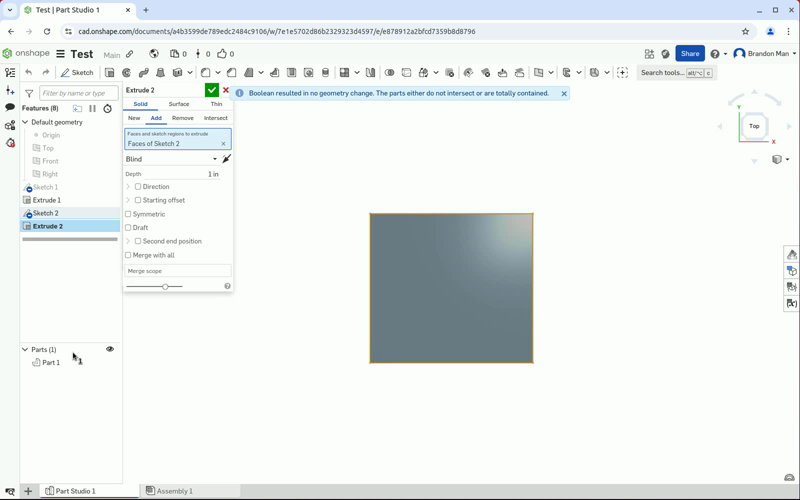
mouse_move(143, 106)
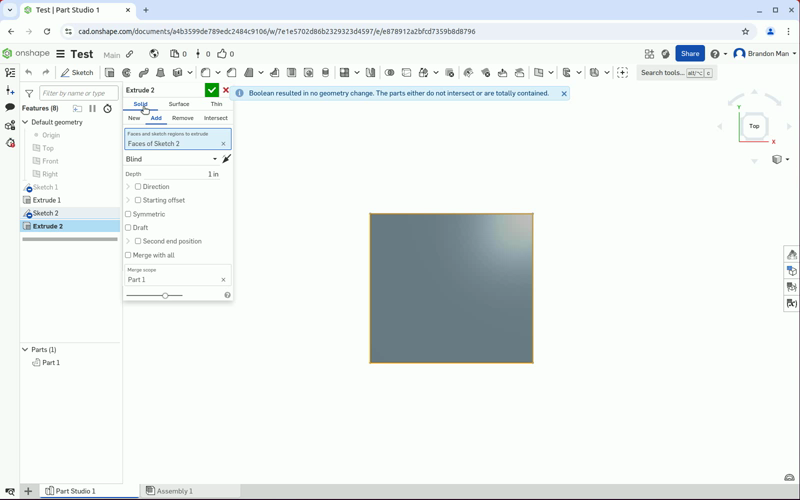
click(143, 106)
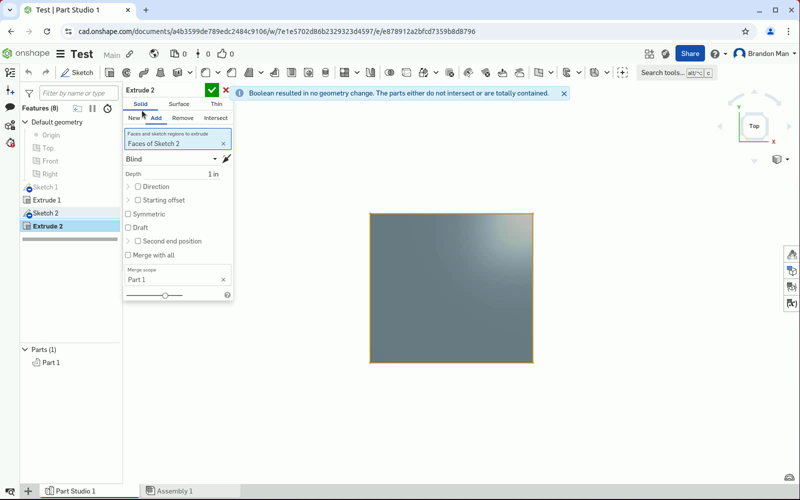
mouse_move(137, 120)
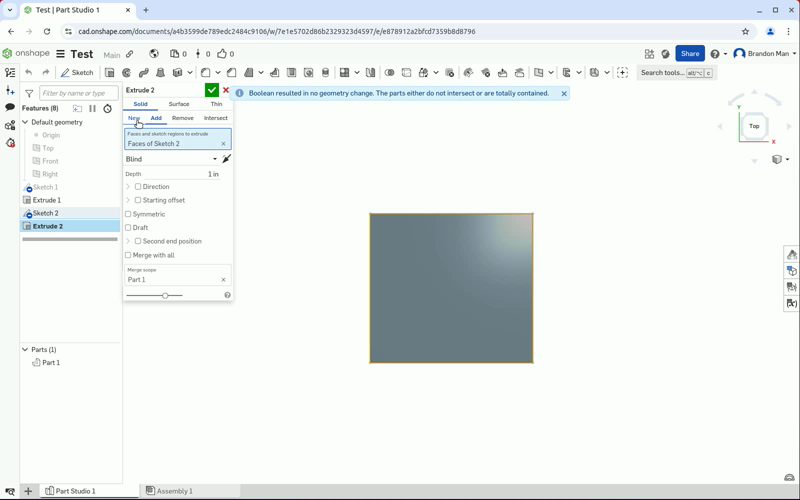
click(137, 120)
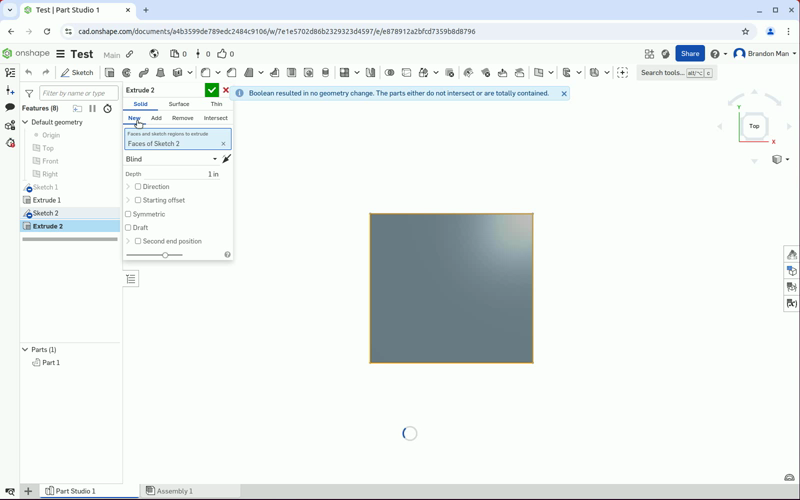
key(tab, 4)
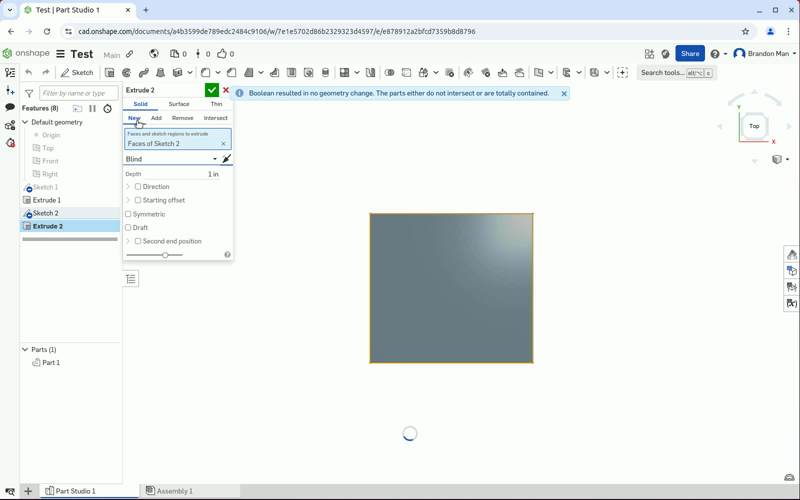
text(23.108)
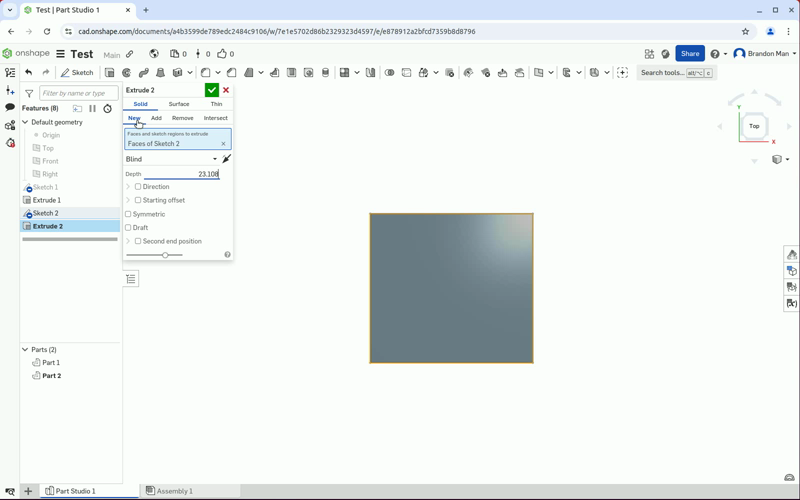
key(enter)
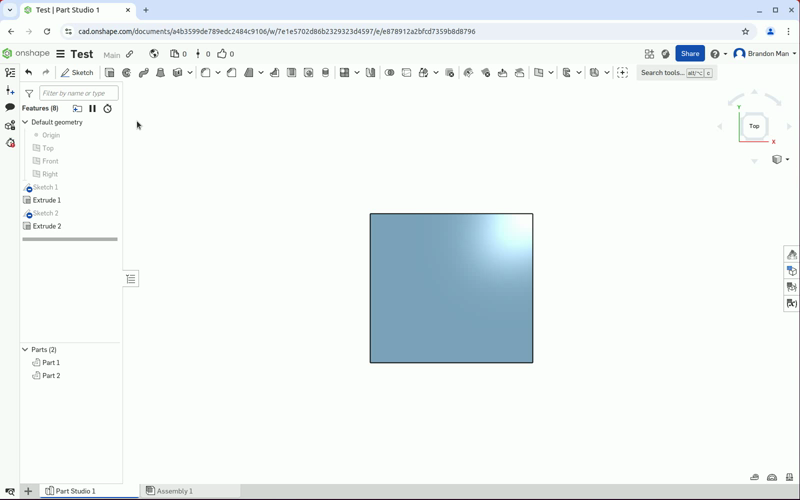
key(shift+h)
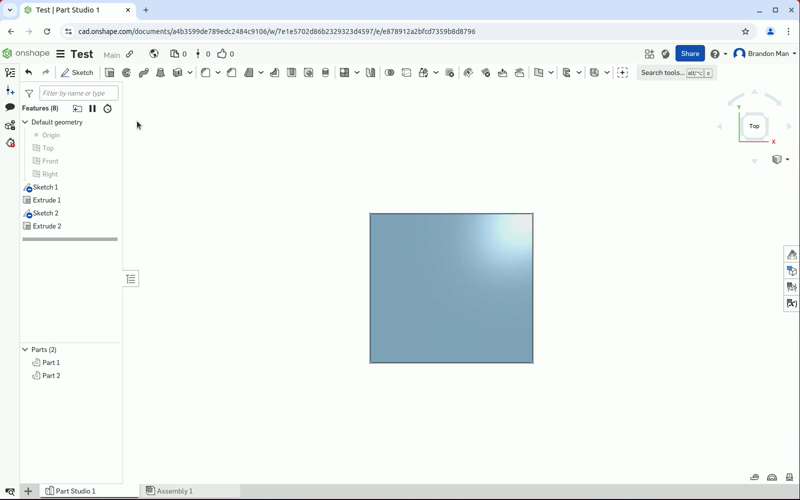
key(shift+h)
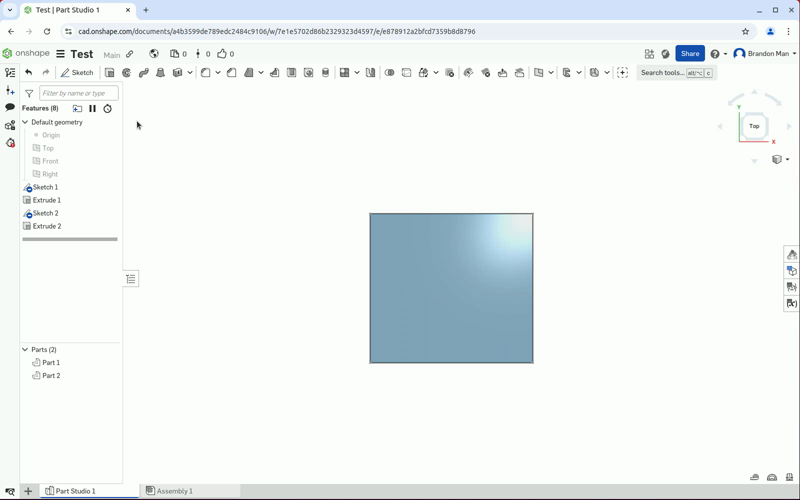
key(shift+7)
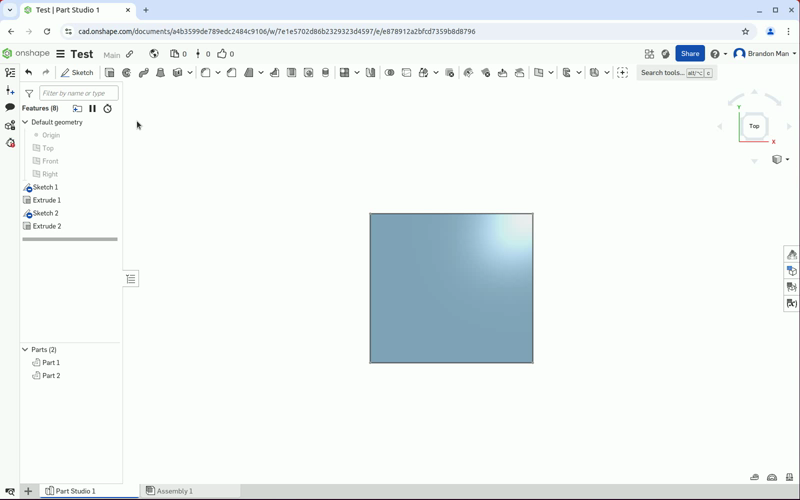
key(up, 3)
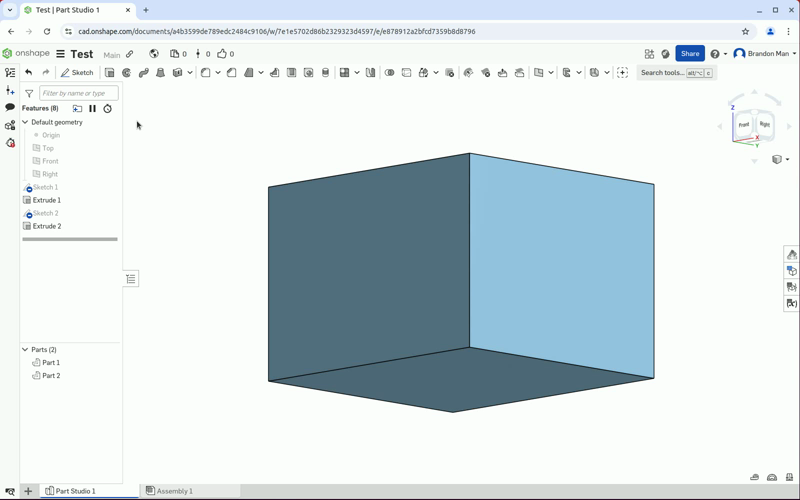
key(left, 3)
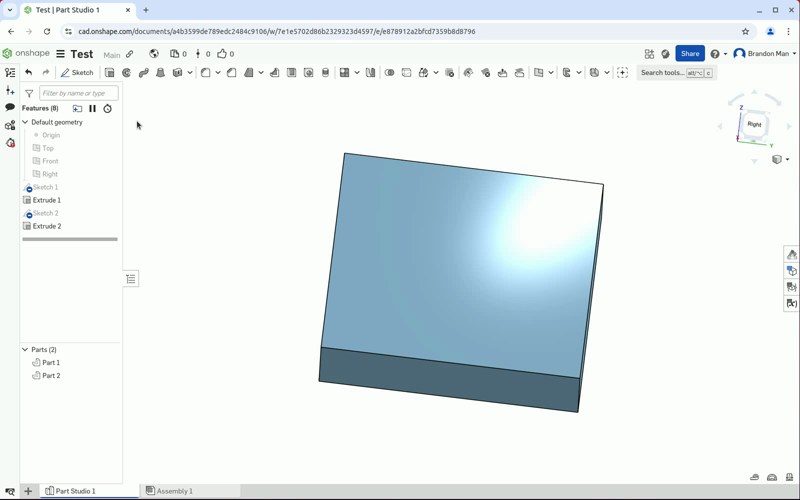
key(right, 3)
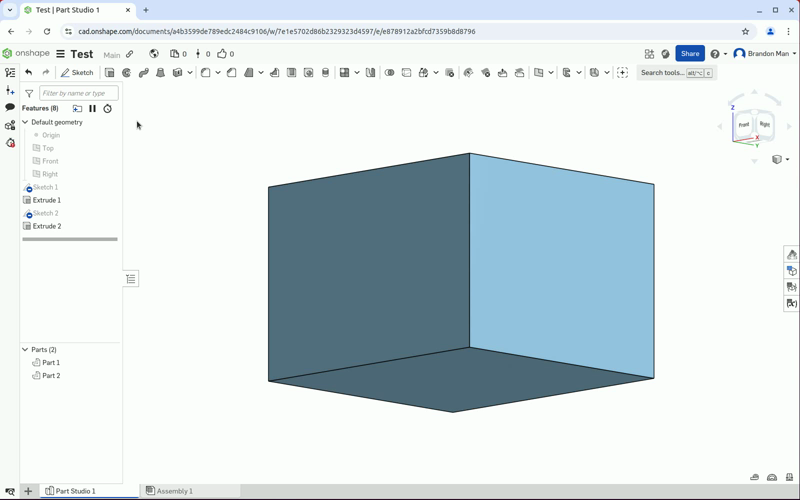
key(down, 3)
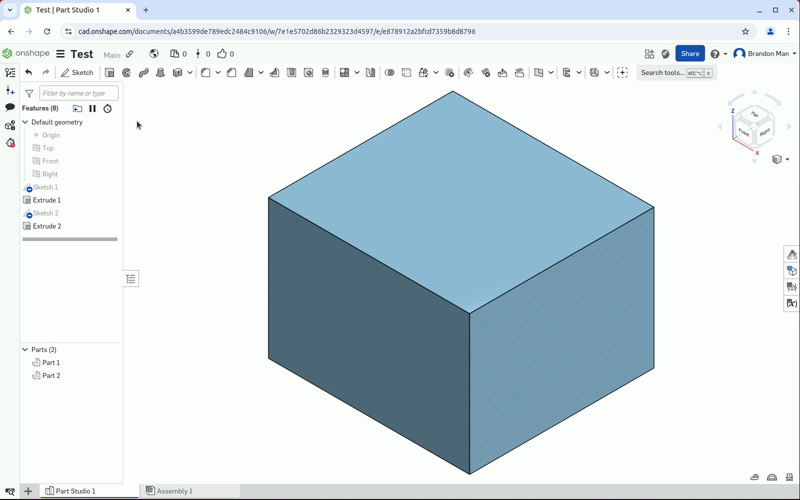
mouse_move(73, 189)
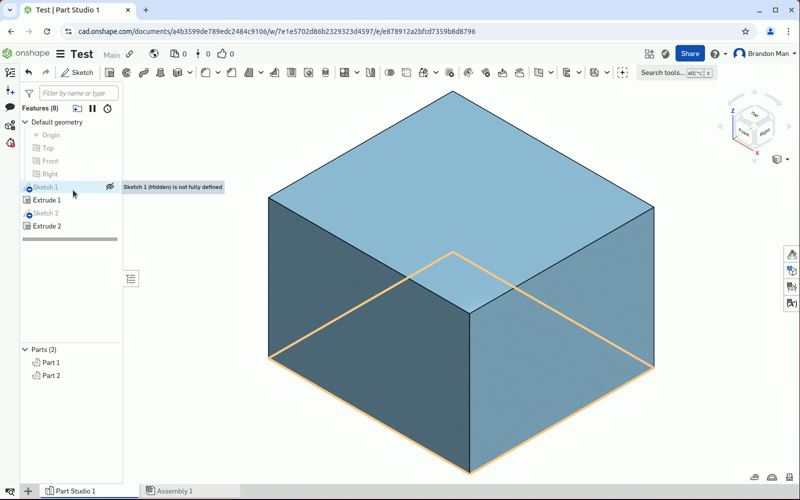
click(73, 189)